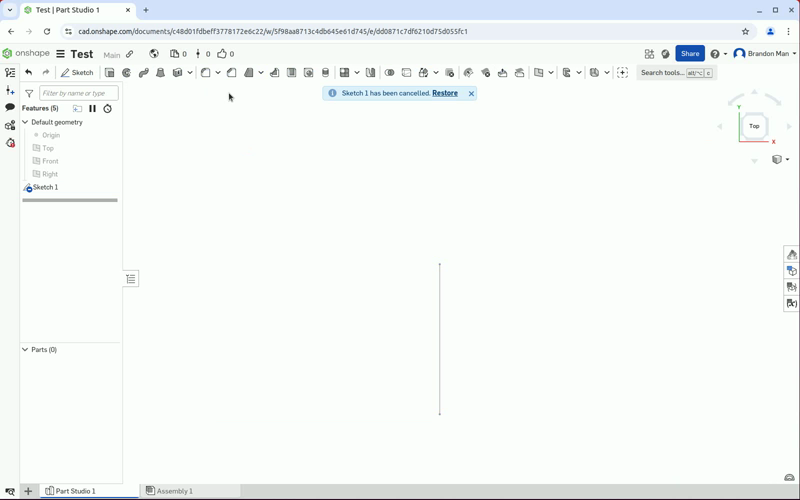
key(shift+h)
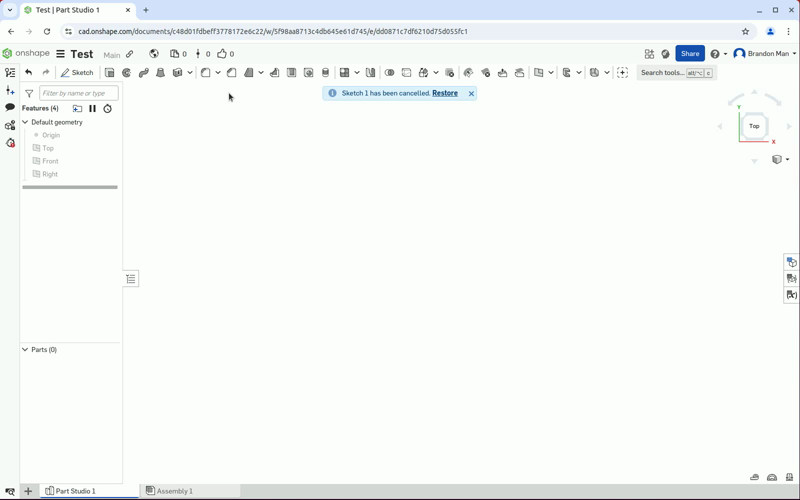
mouse_move(73, 352)
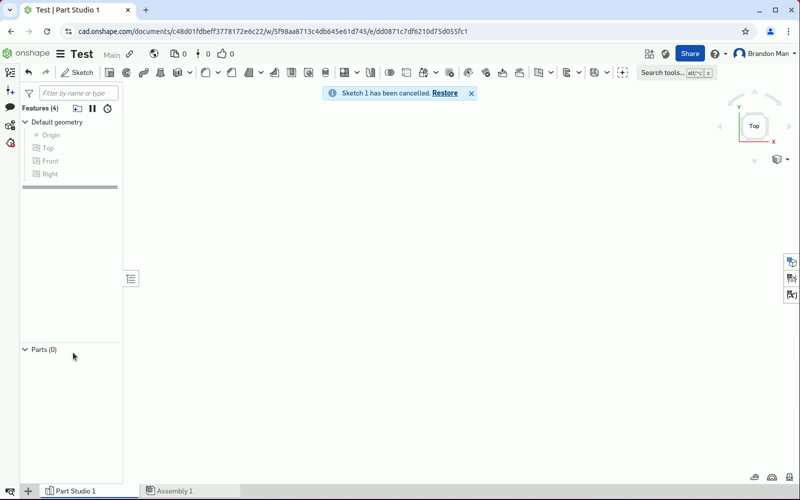
key(y)
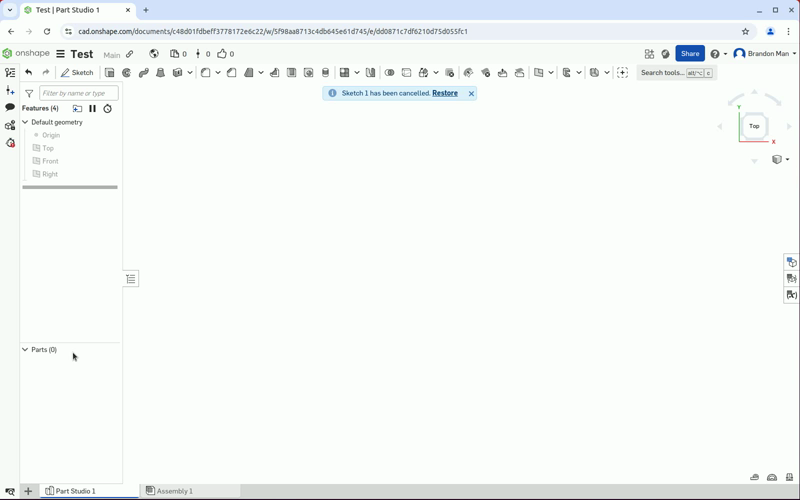
key(shift+p)
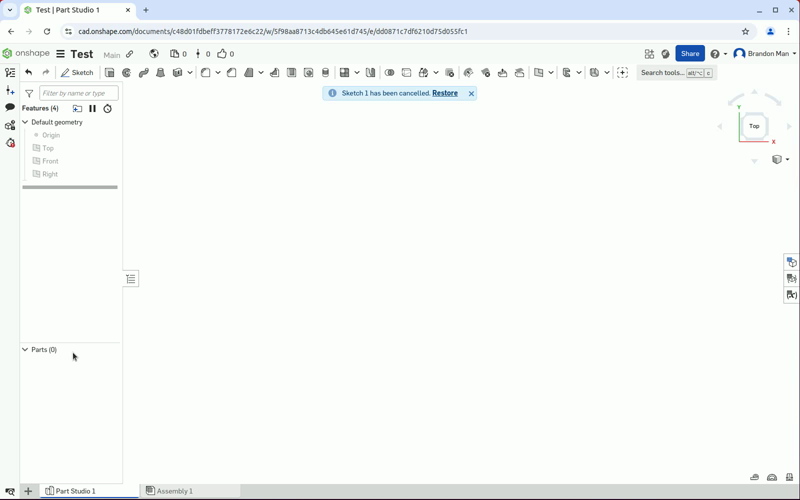
key(space)
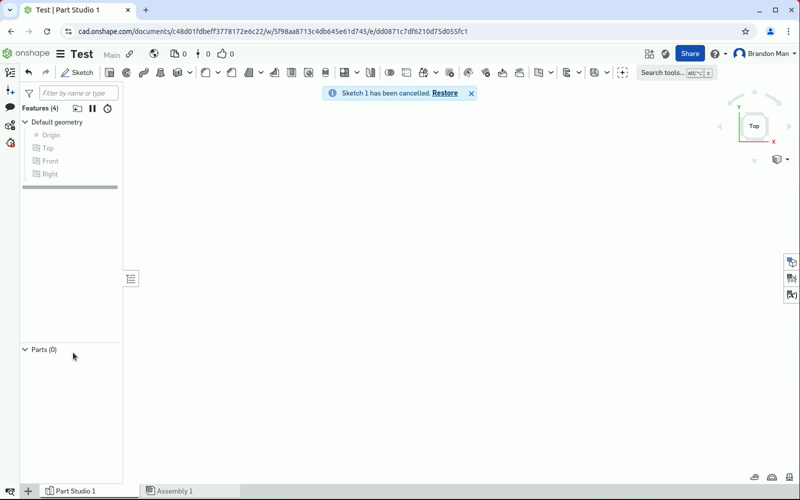
key_down(shift)
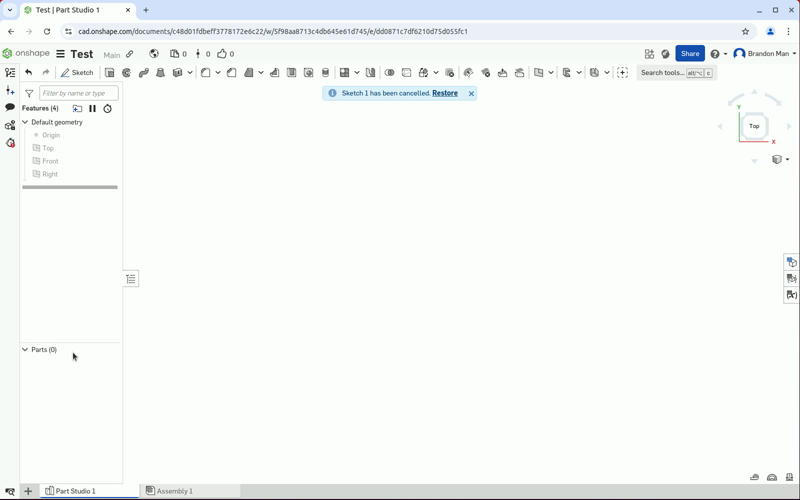
key(up)
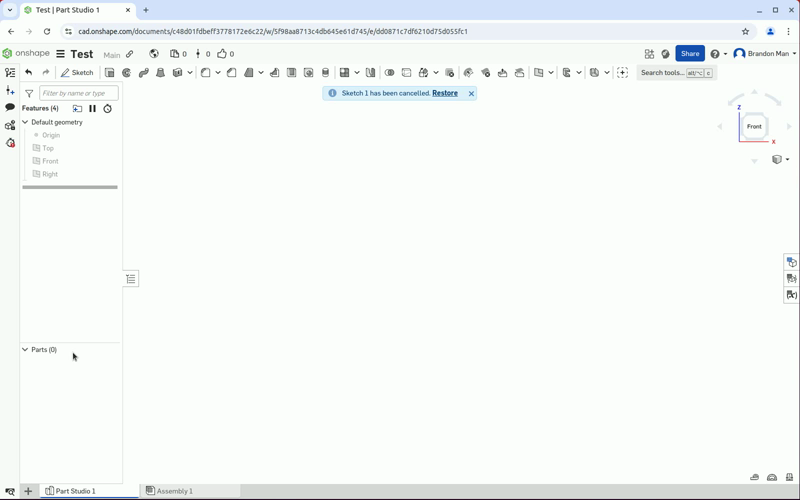
key_up(shift)
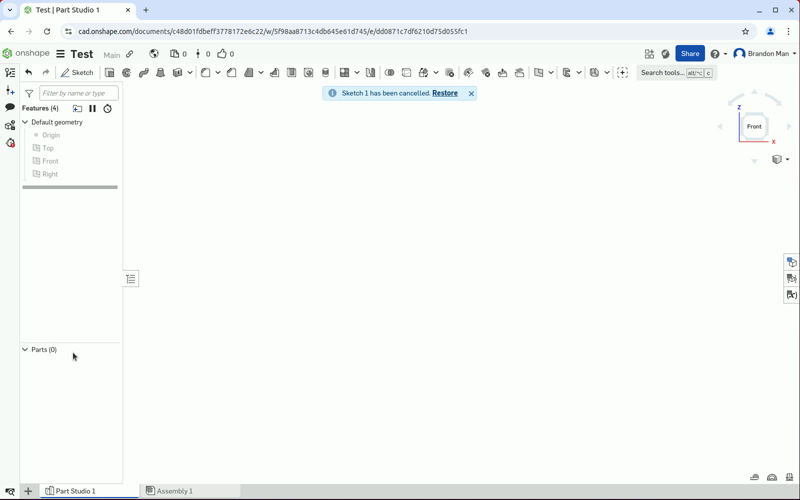
mouse_move(73, 352)
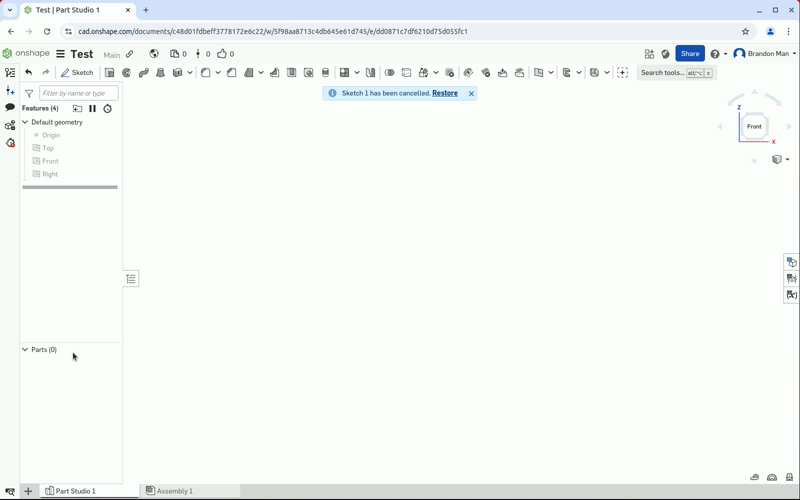
key(shift+y)
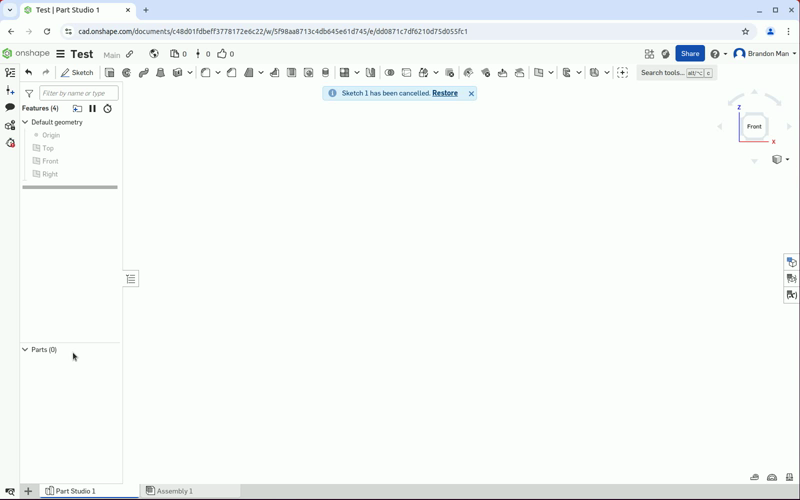
key(shift+s)
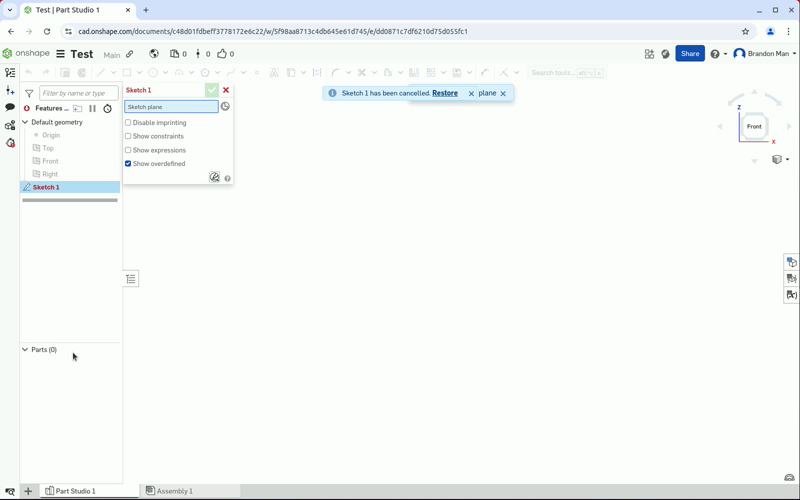
mouse_move(73, 163)
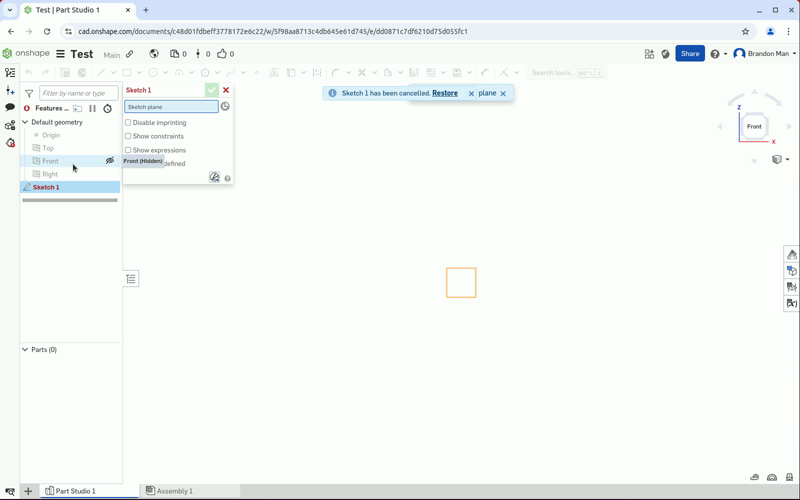
click(73, 163)
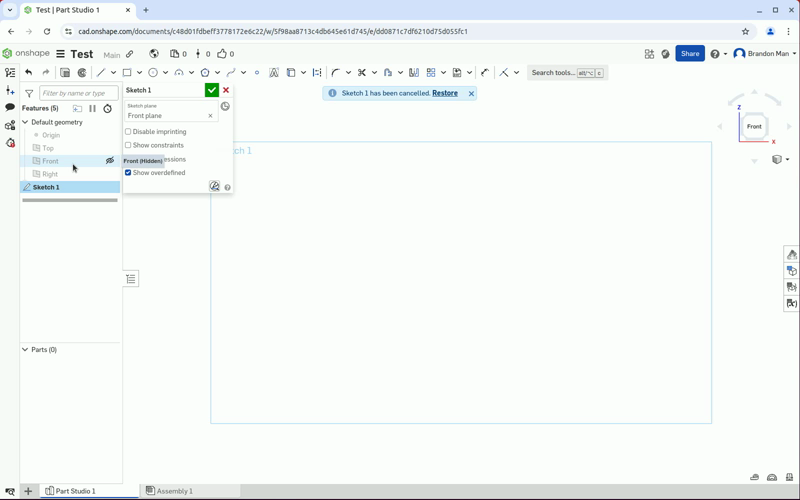
mouse_move(73, 352)
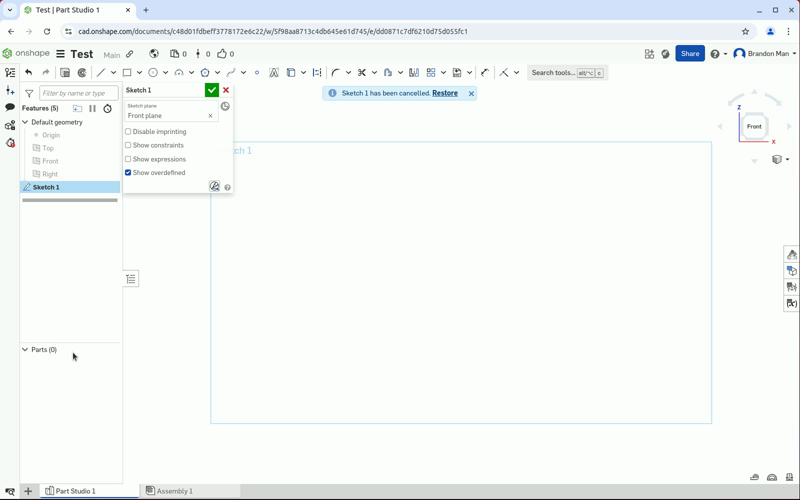
key(y)
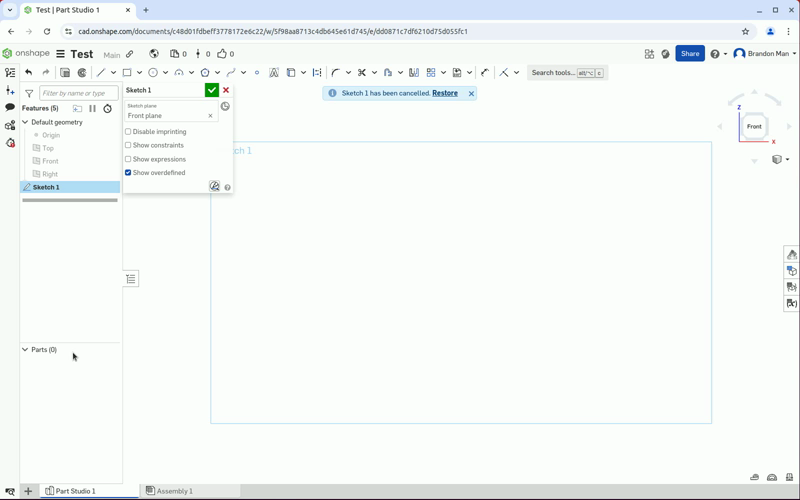
key(l)
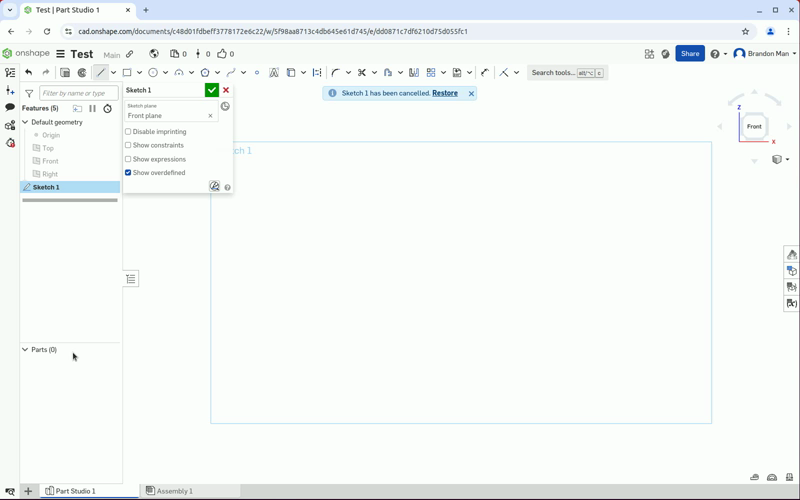
key_down(shift)
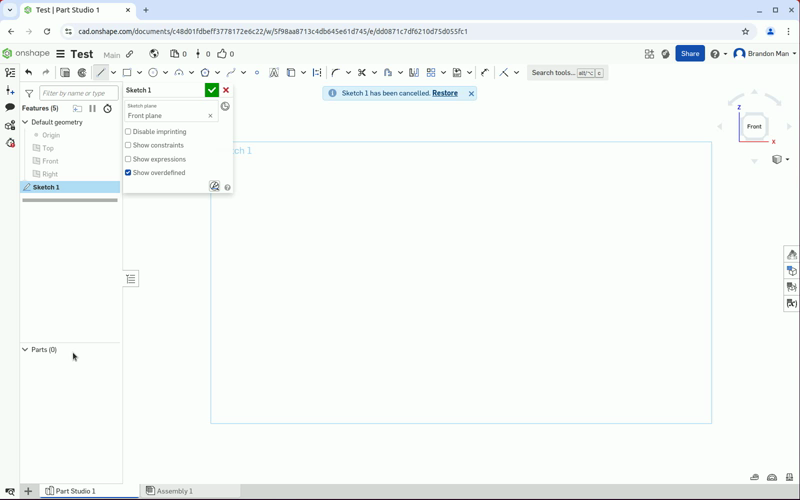
mouse_move(365, 282)
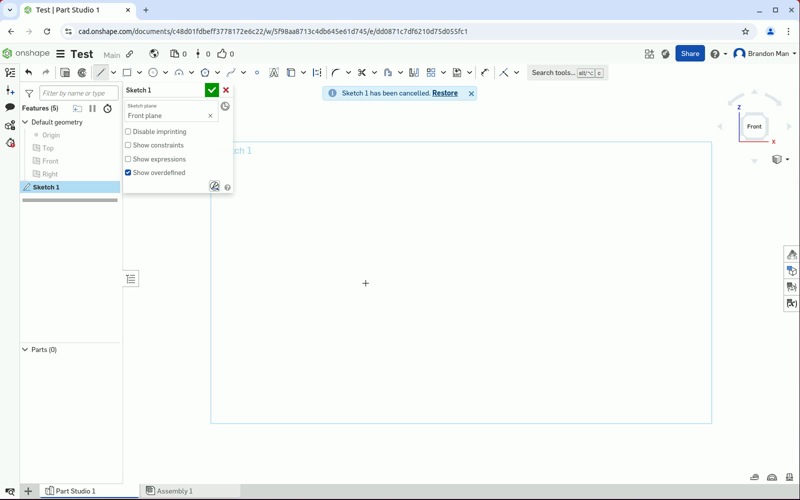
click(365, 282)
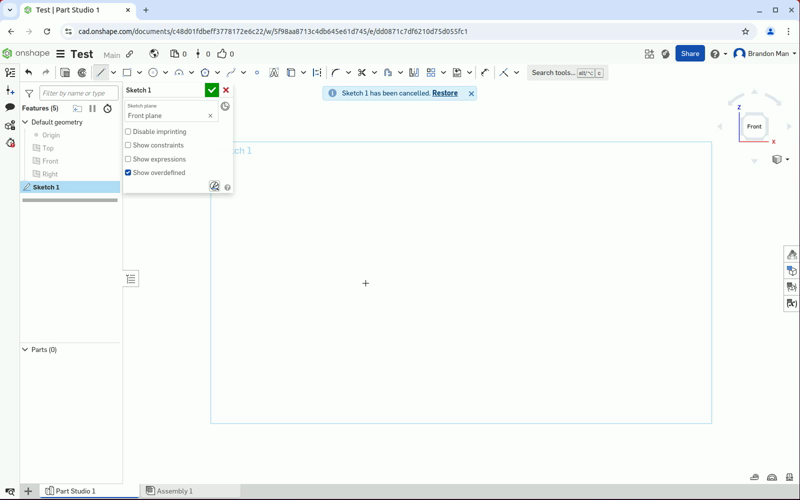
key_up(shift)
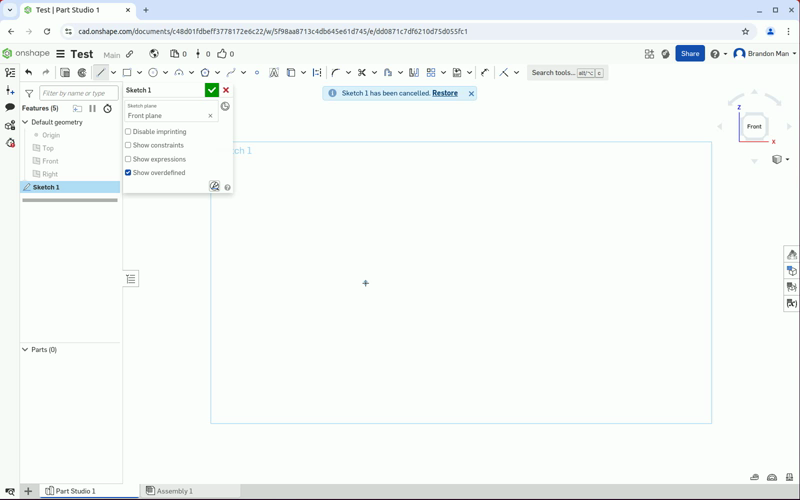
key_down(shift)
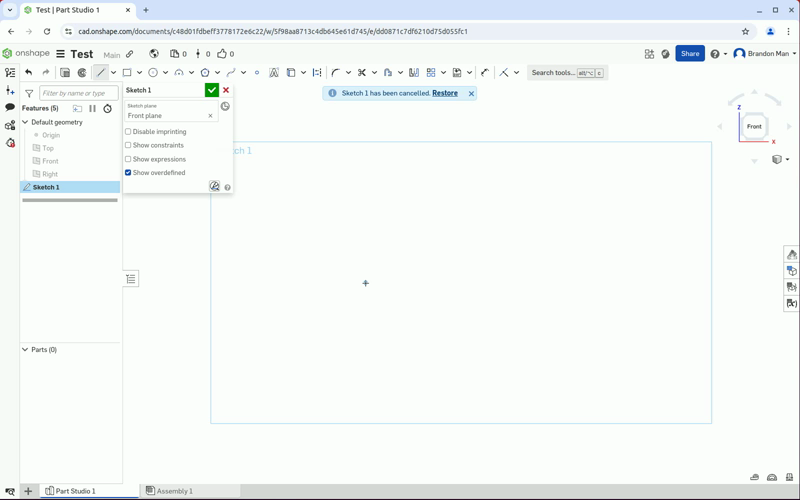
mouse_move(478, 282)
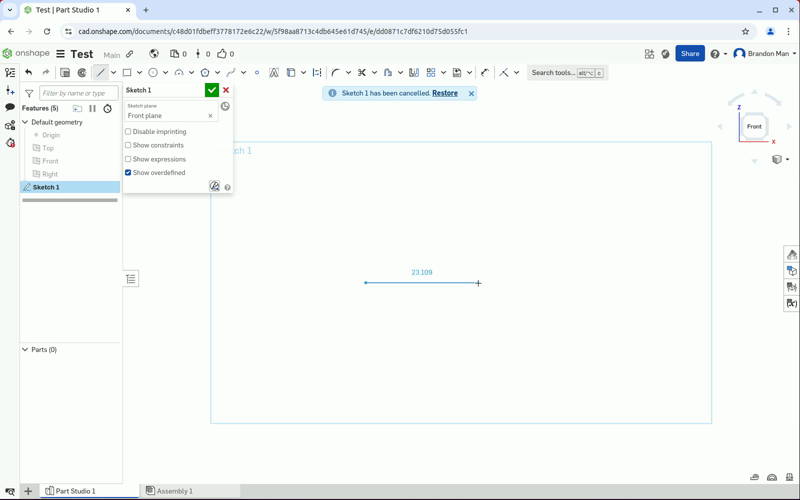
click(478, 282)
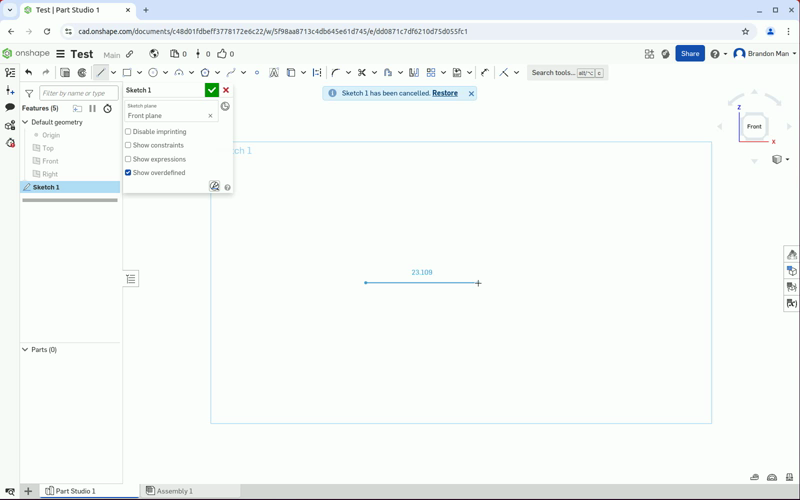
key_up(shift)
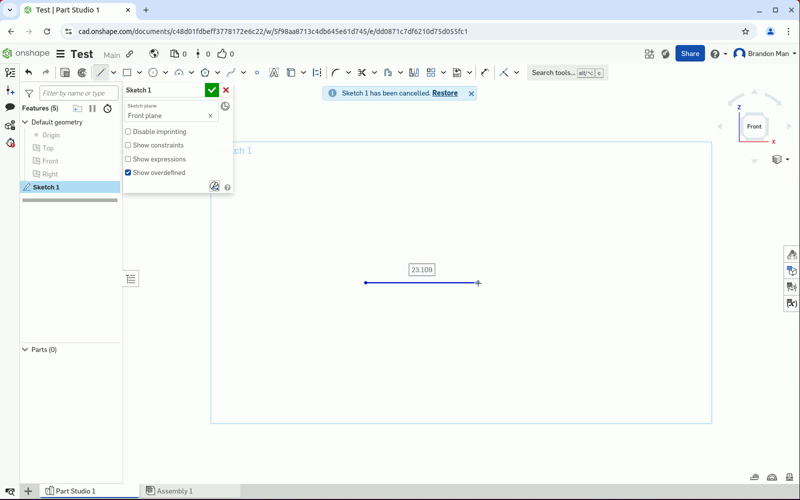
key_down(shift)
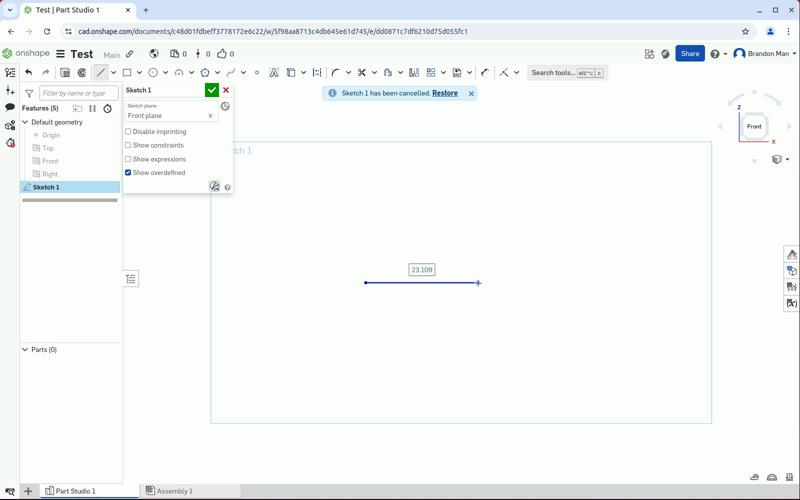
mouse_move(508, 282)
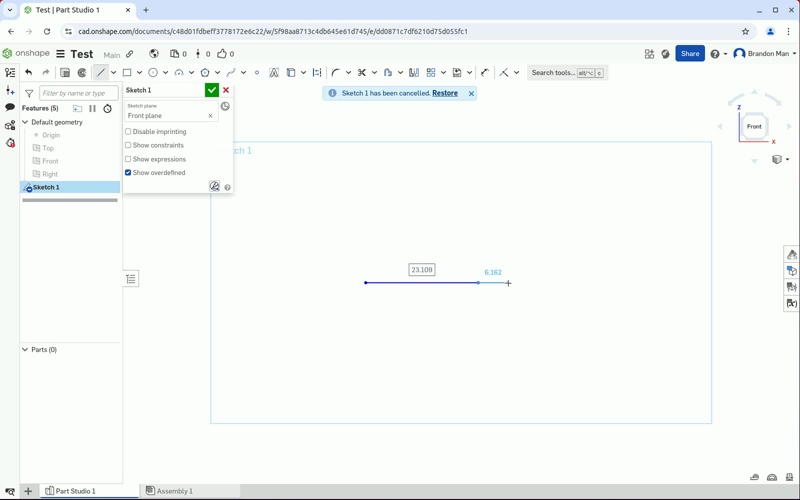
mouse_move(478, 237)
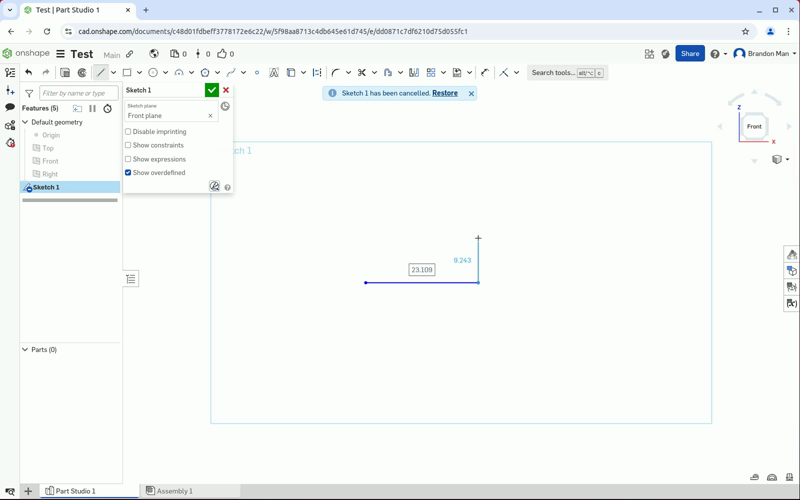
click(478, 237)
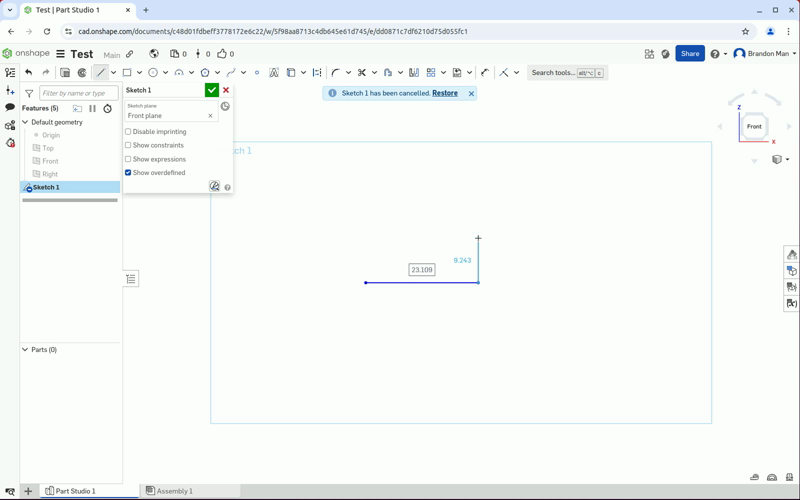
key_up(shift)
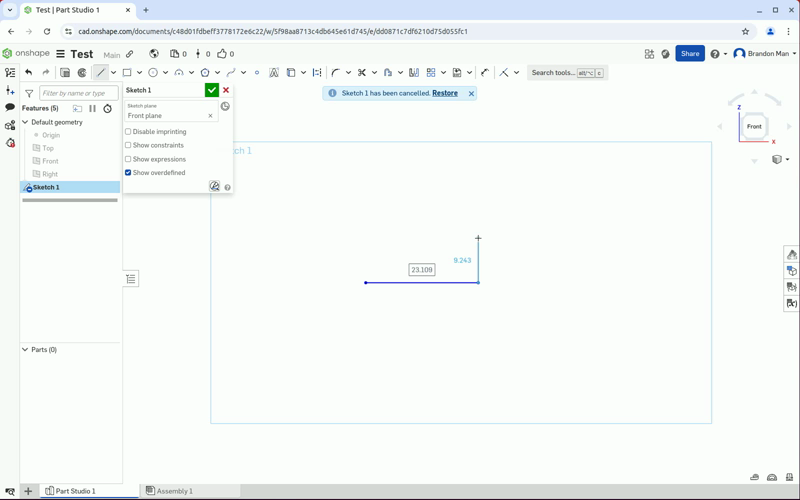
key_down(shift)
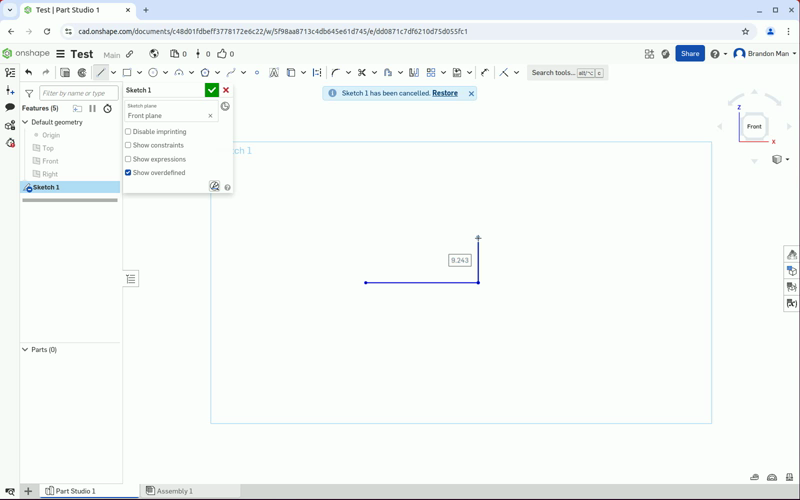
mouse_move(365, 237)
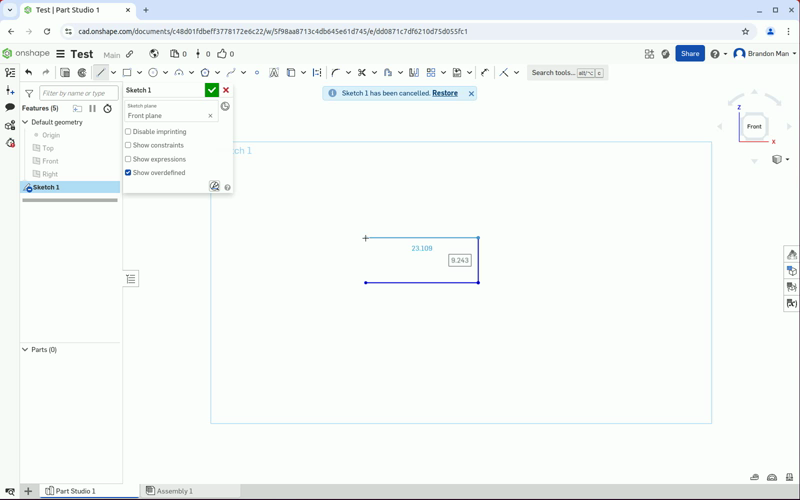
click(365, 237)
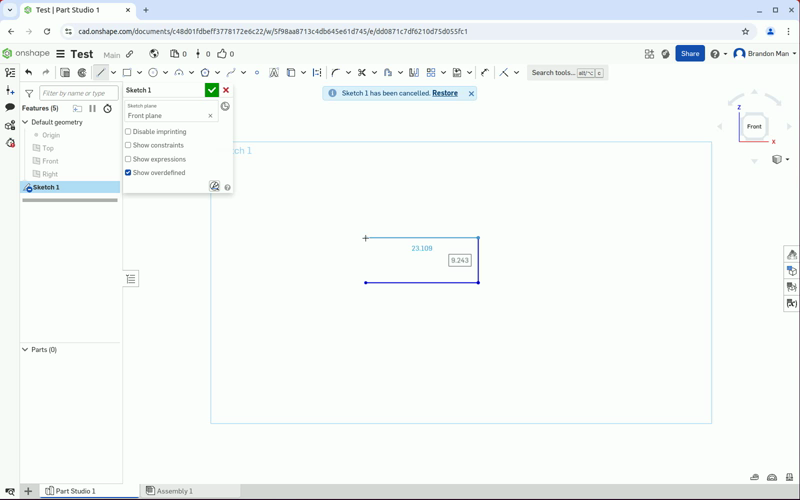
key_up(shift)
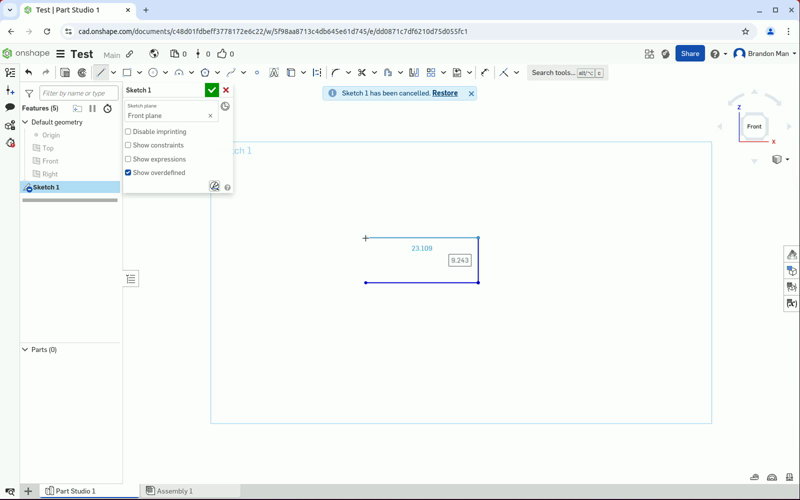
mouse_move(395, 237)
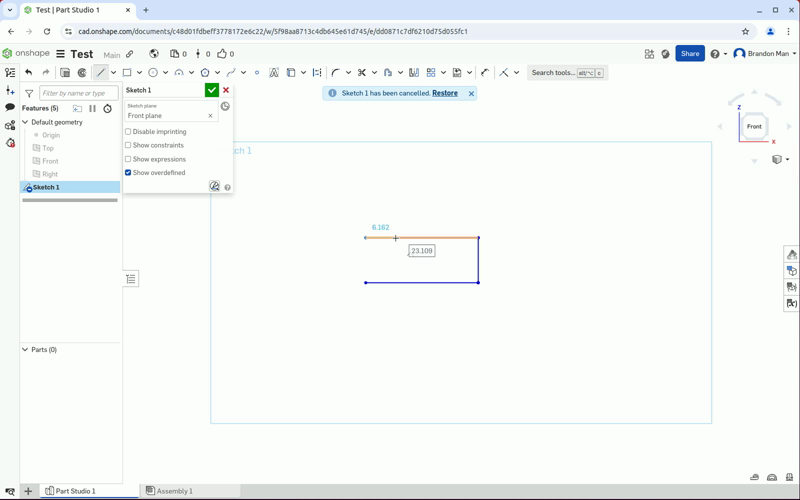
key_down(shift)
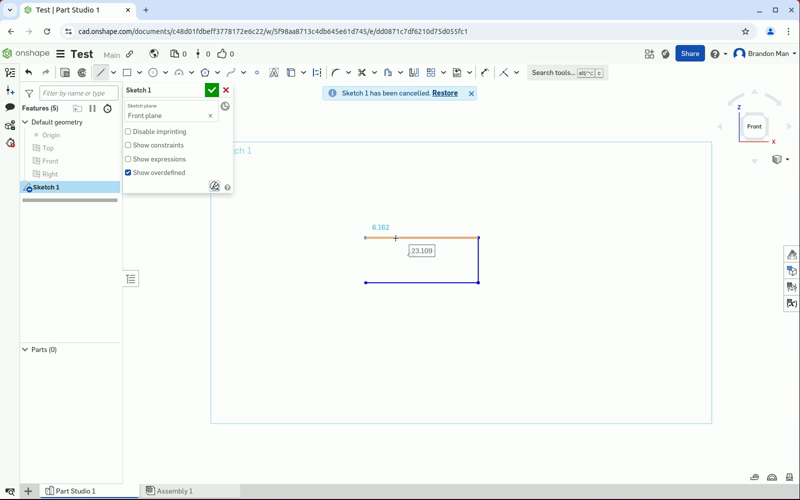
mouse_move(365, 282)
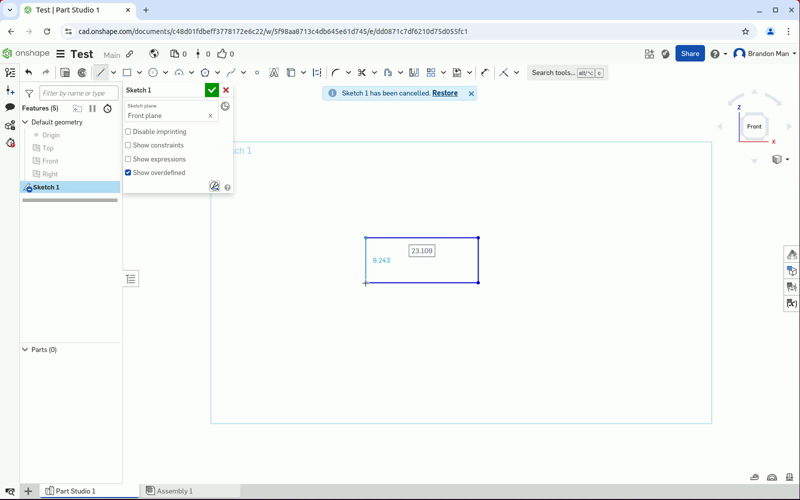
key_up(shift)
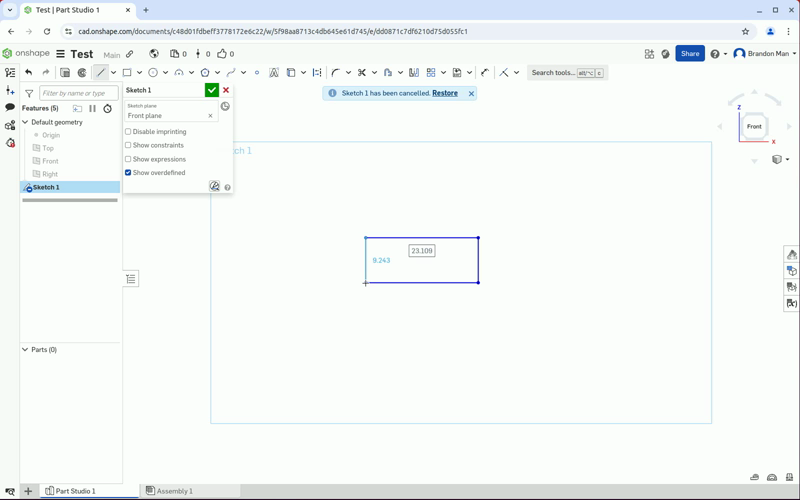
click(365, 282)
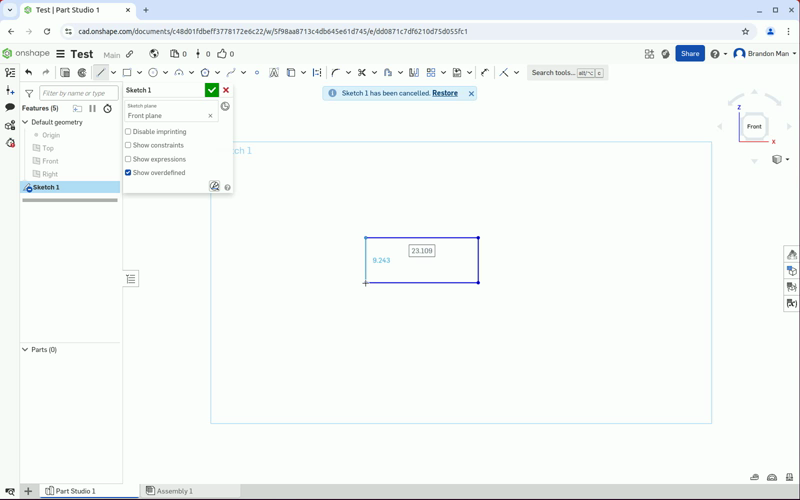
key(esc)
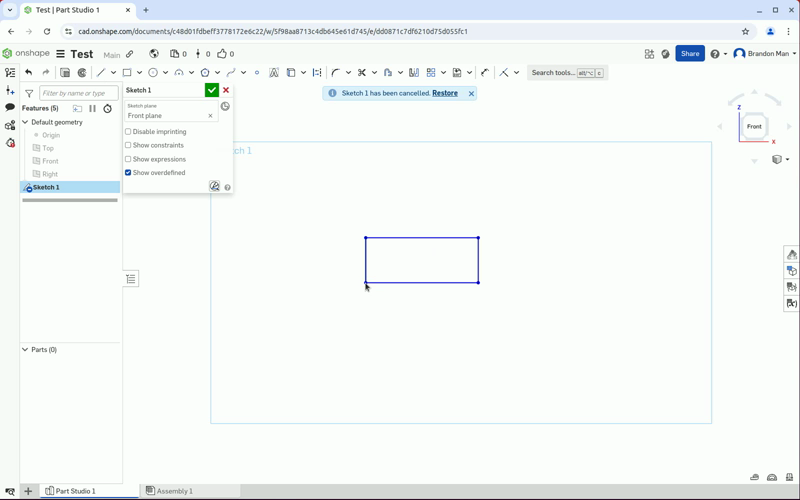
mouse_move(469, 248)
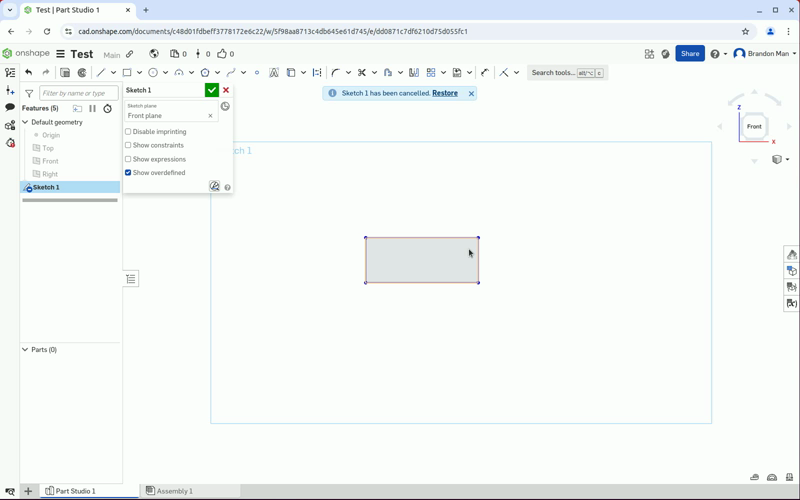
click(469, 248)
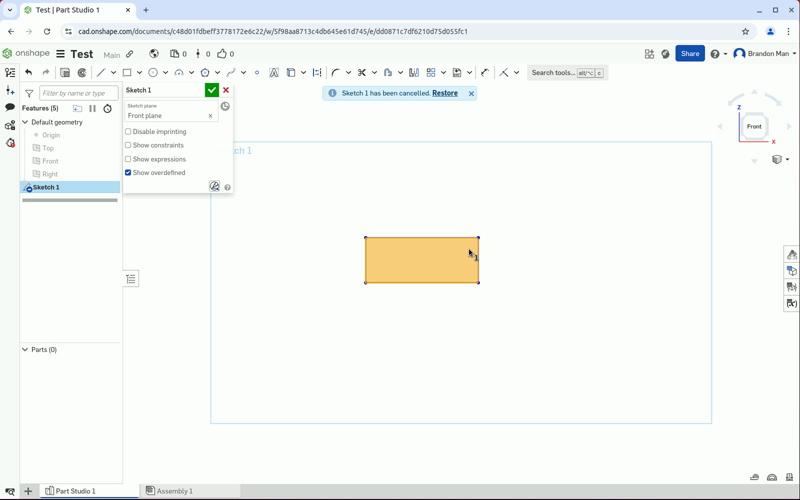
mouse_move(73, 352)
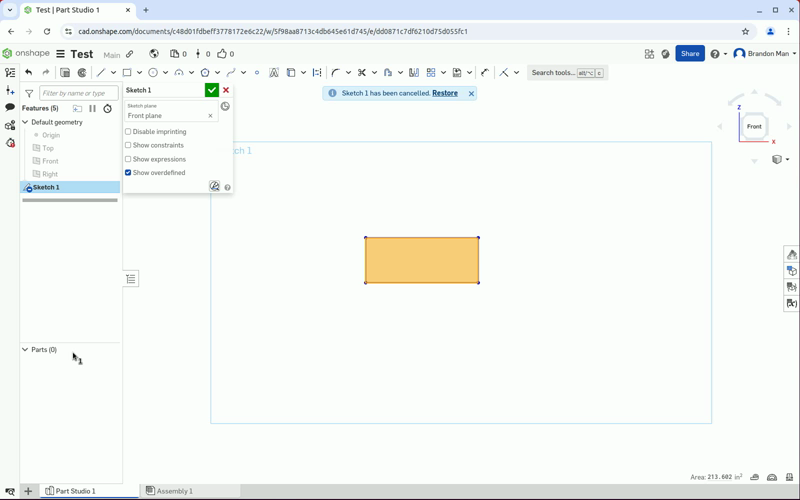
key(shift+y)
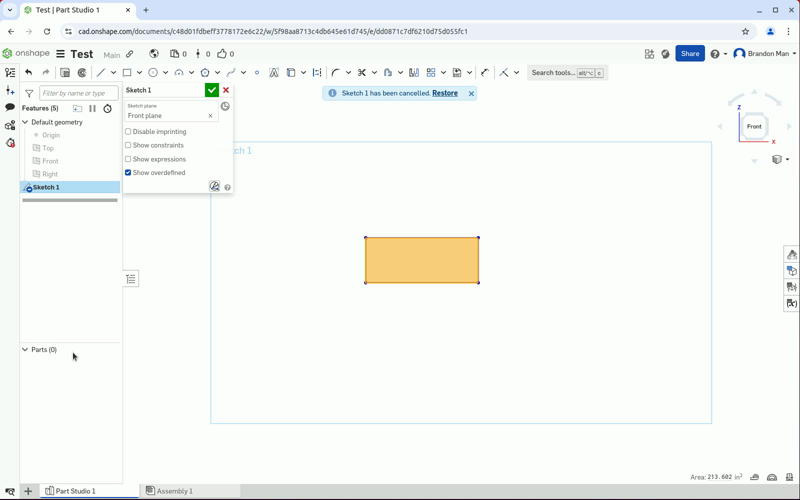
key(shift+e)
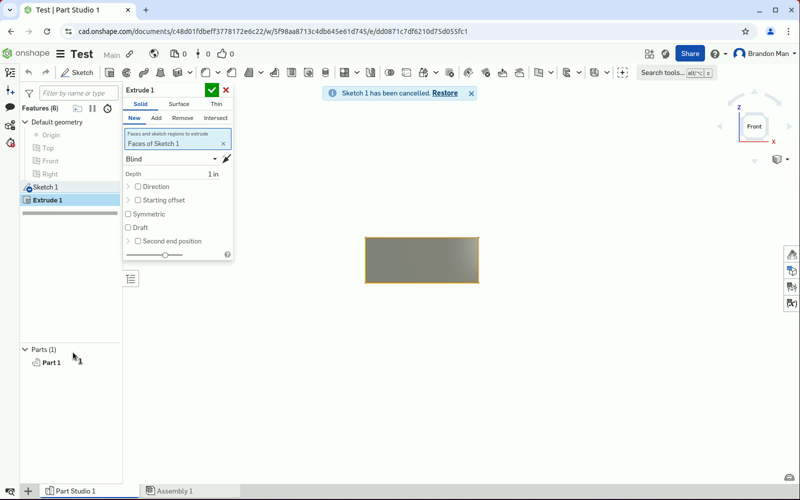
mouse_move(143, 106)
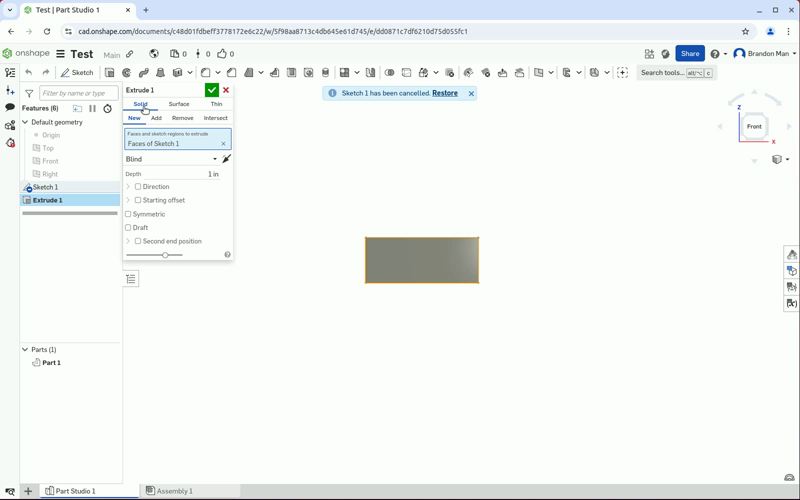
click(143, 106)
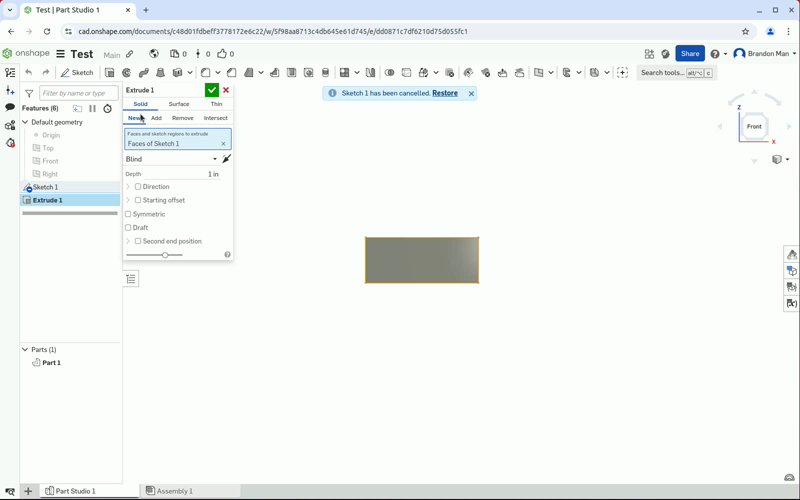
mouse_move(137, 120)
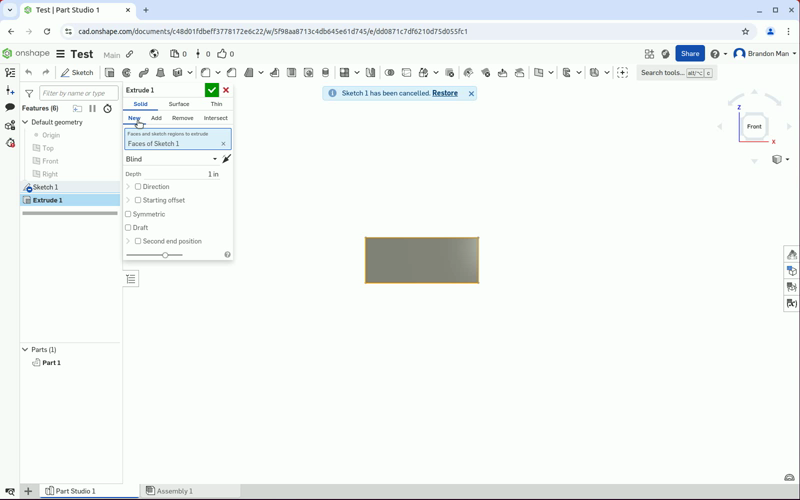
click(137, 120)
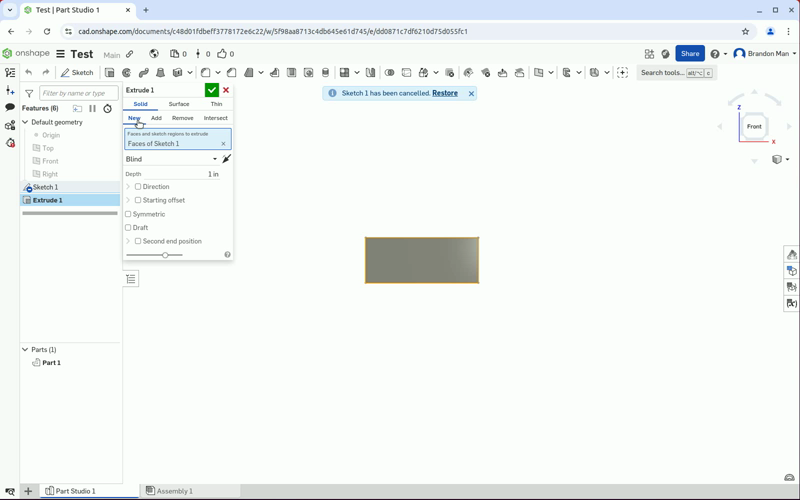
key(tab, 4)
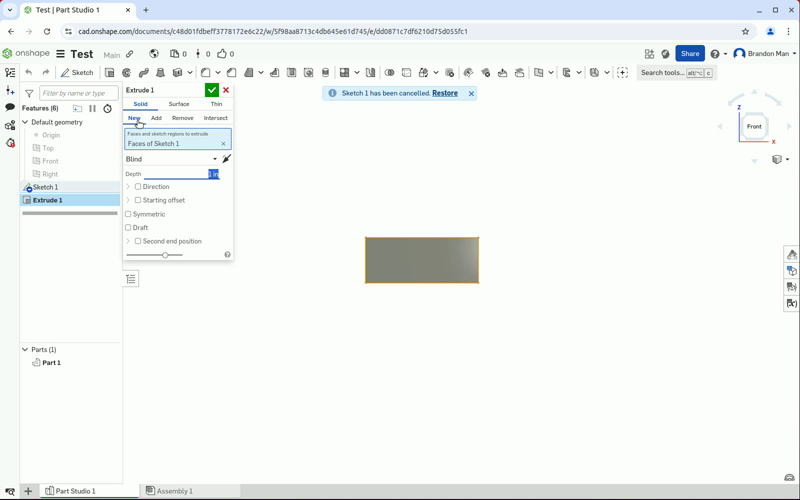
text(-23.108)
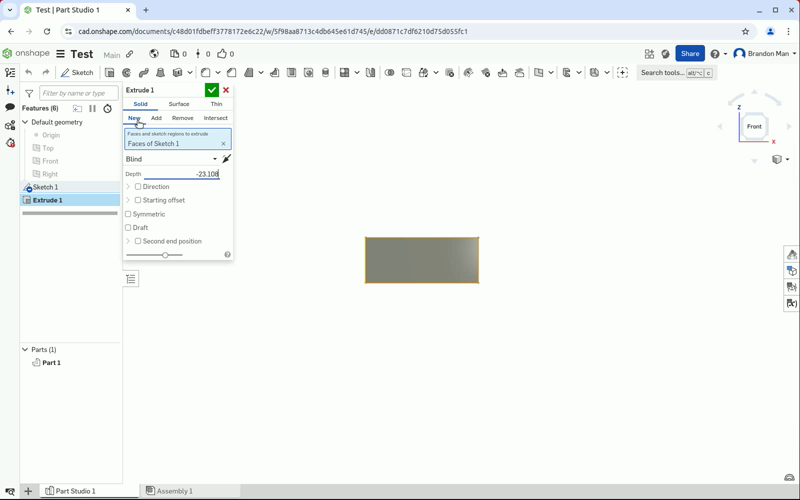
key(enter)
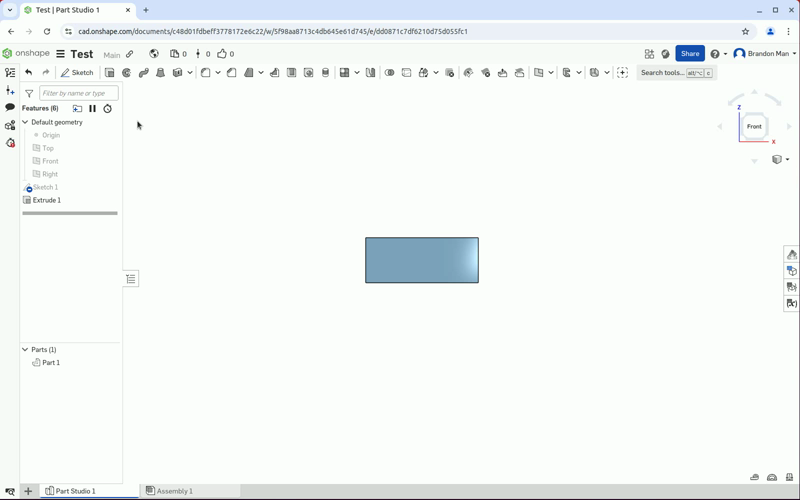
key(shift+h)
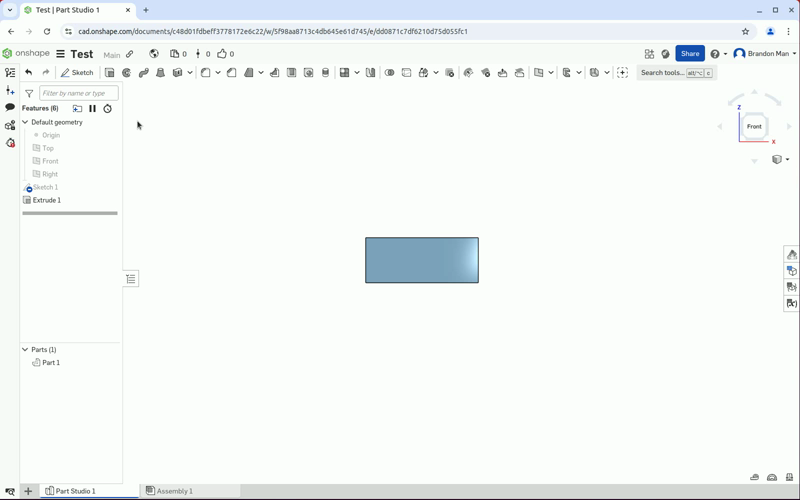
key(shift+h)
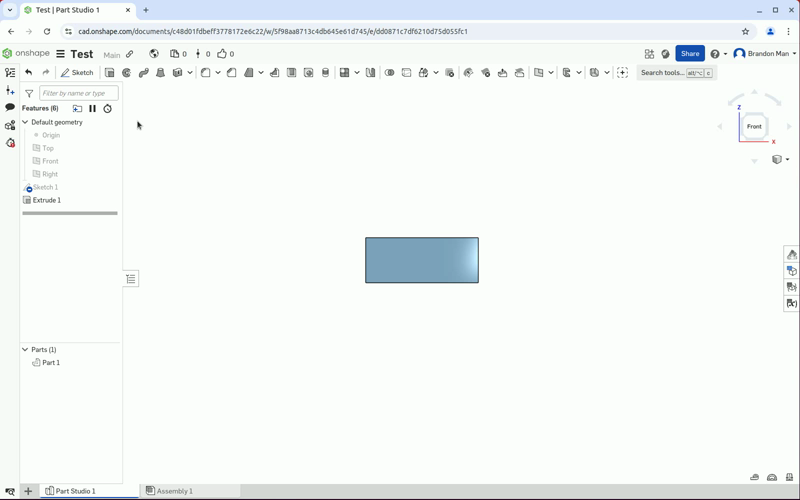
mouse_move(73, 189)
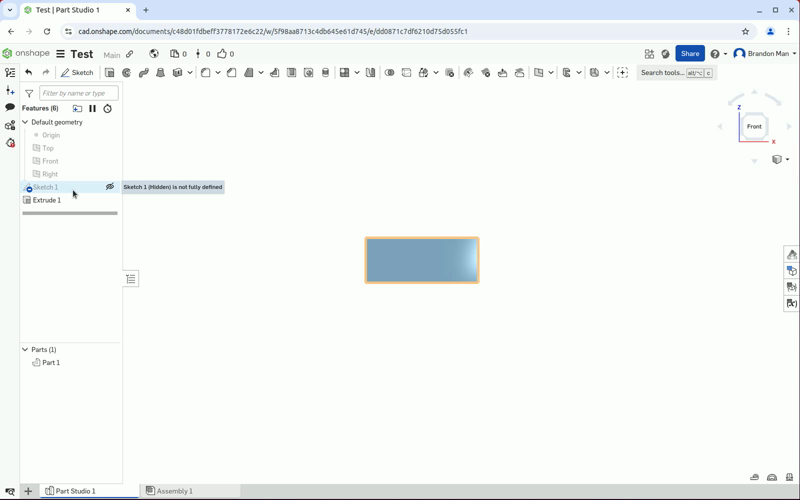
click(73, 189)
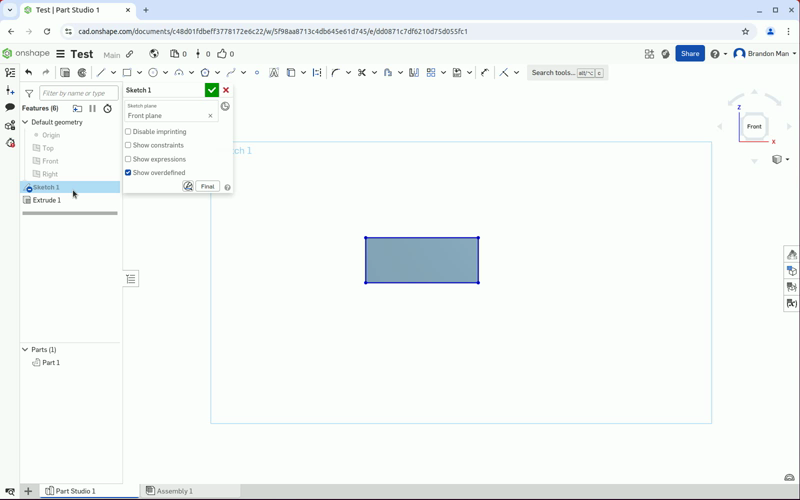
mouse_move(229, 92)
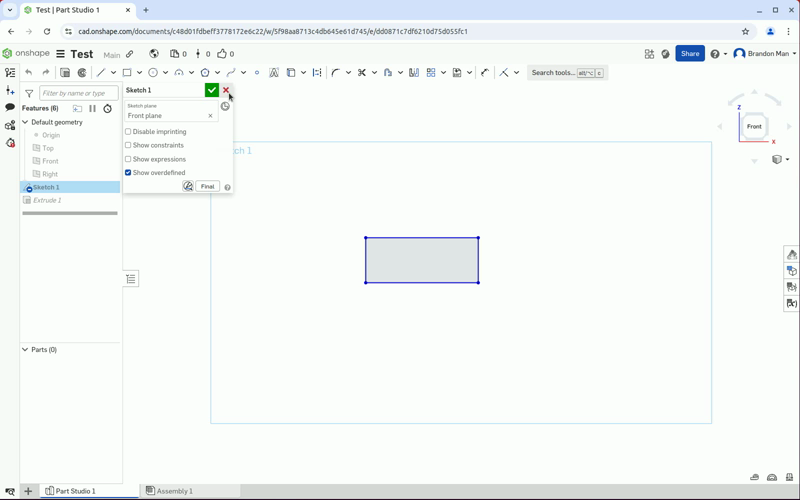
click(229, 92)
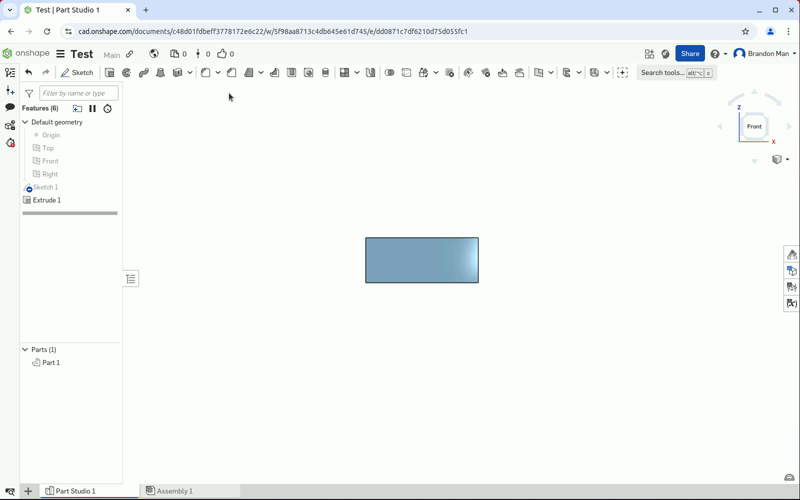
mouse_move(73, 352)
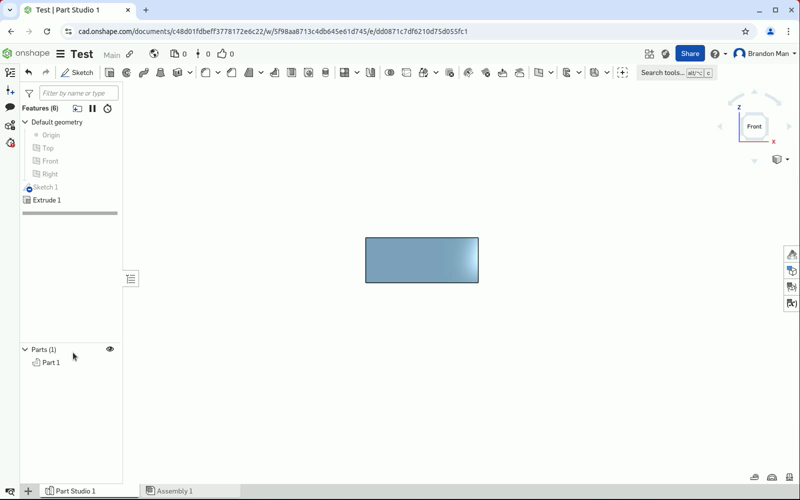
key(y)
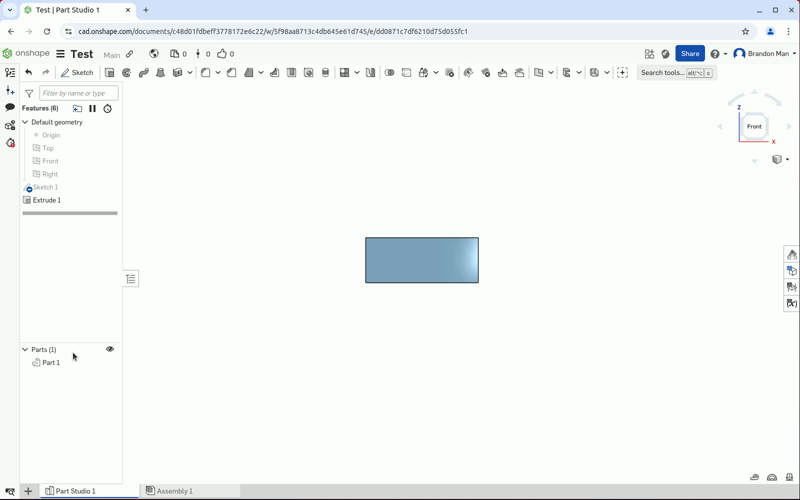
key(shift+p)
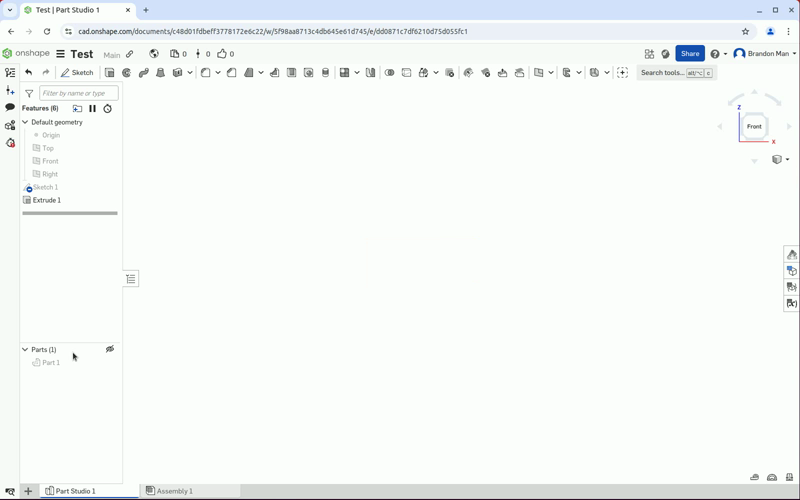
key(space)
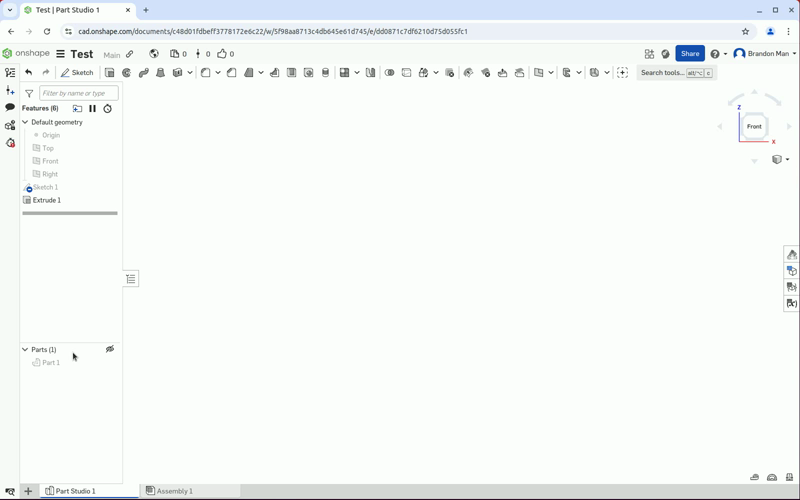
key_down(shift)
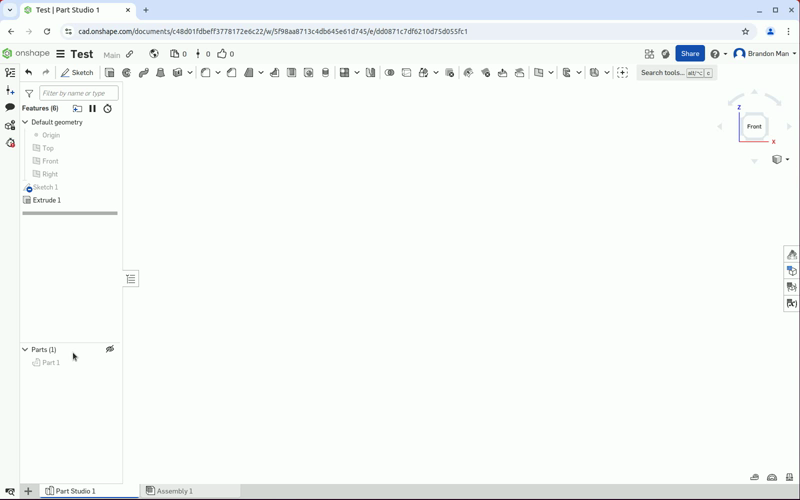
key(down)
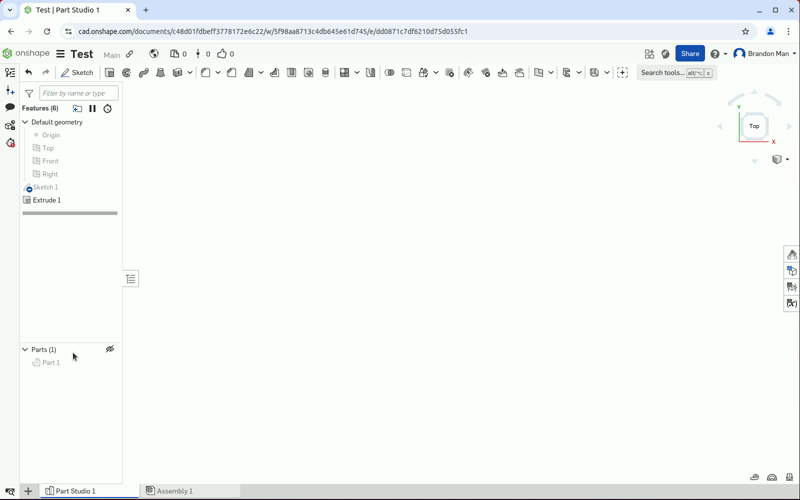
key_up(shift)
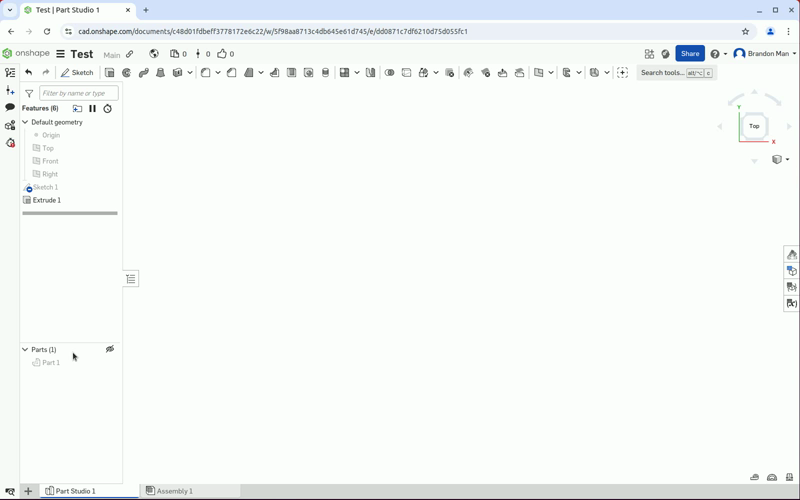
mouse_move(73, 352)
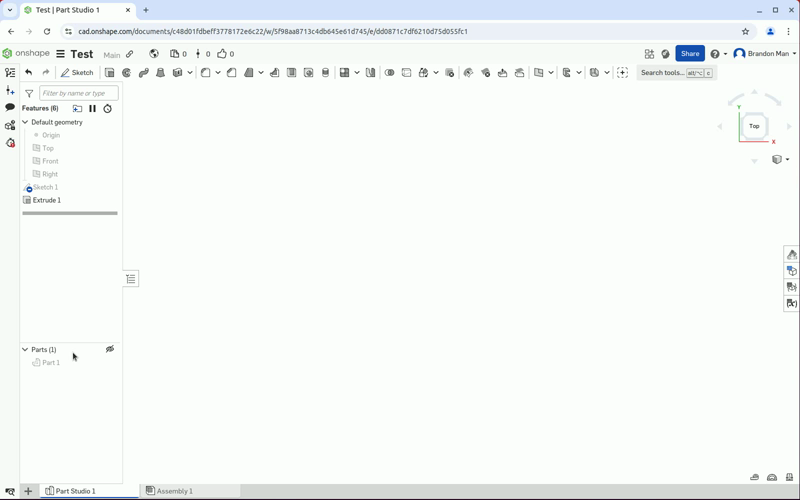
key(shift+y)
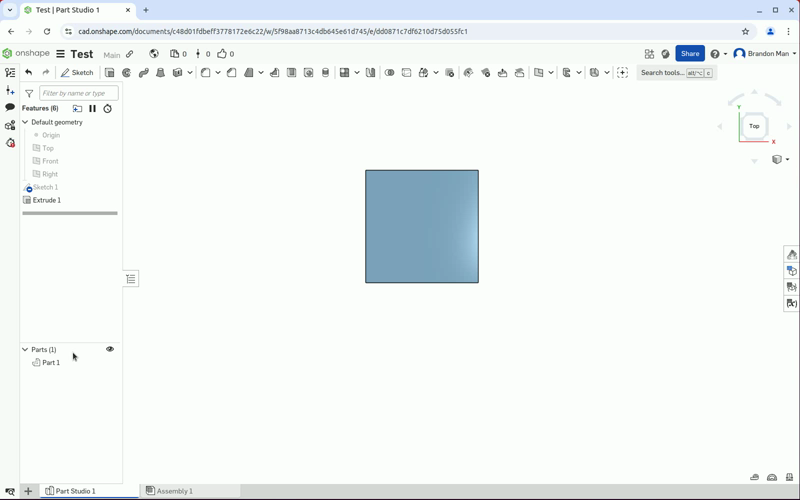
mouse_move(541, 75)
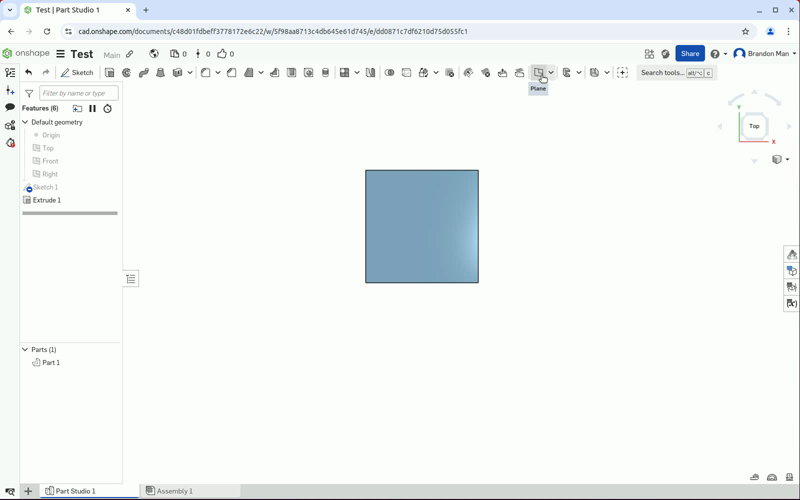
click(541, 75)
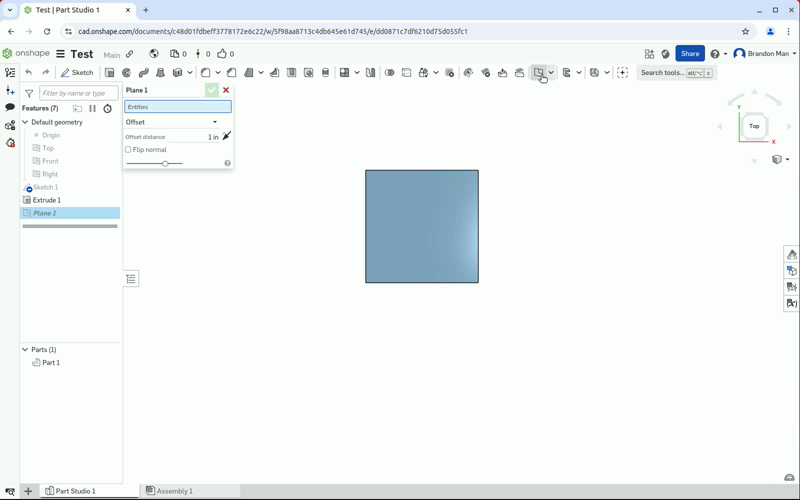
mouse_move(73, 150)
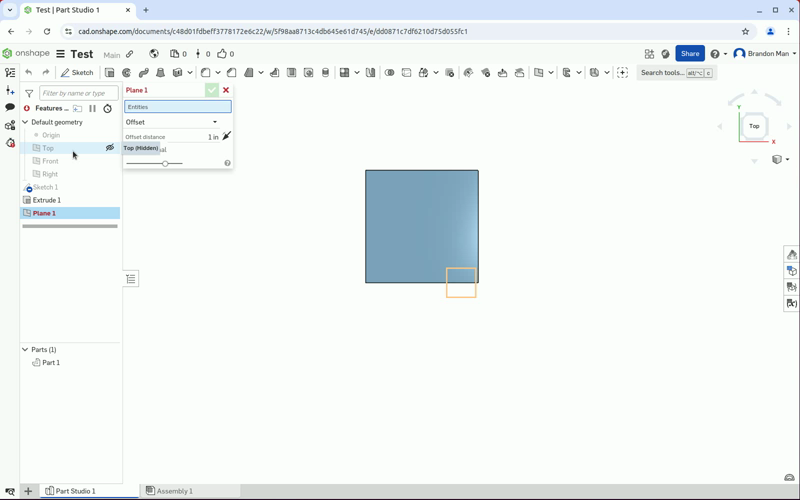
click(73, 150)
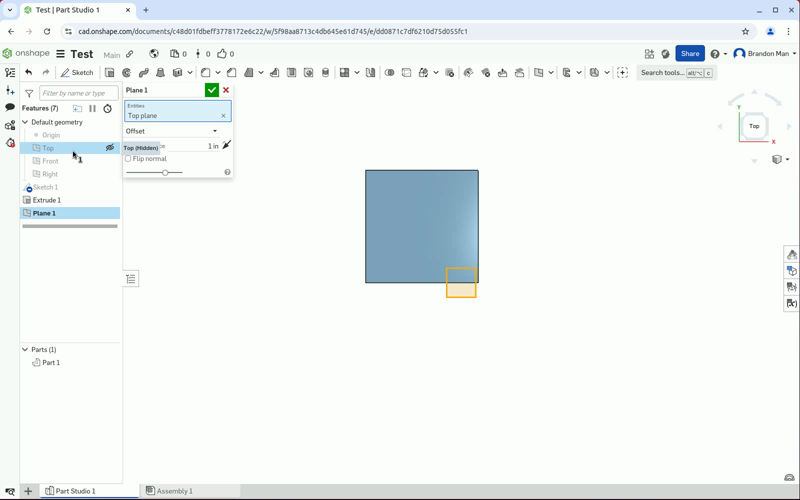
key(tab, 2)
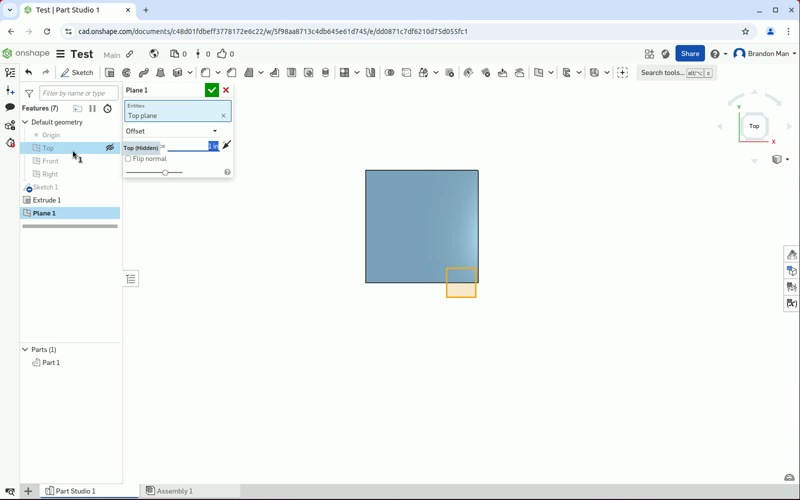
text(9.151)
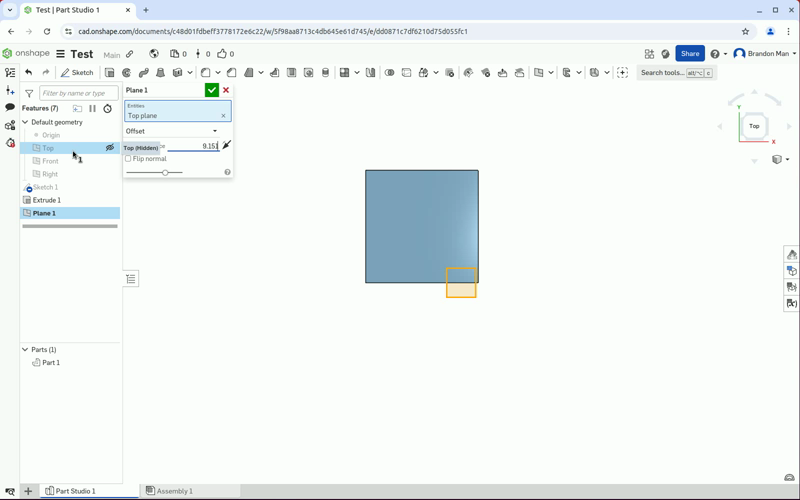
key(enter, 2)
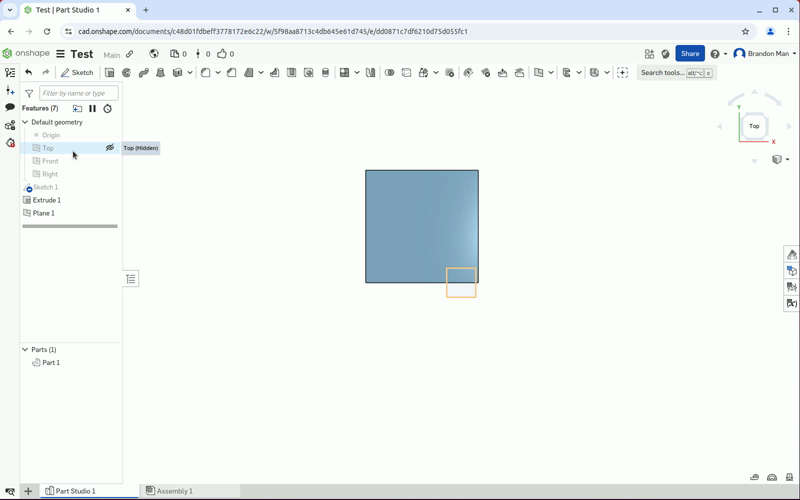
key(shift+s)
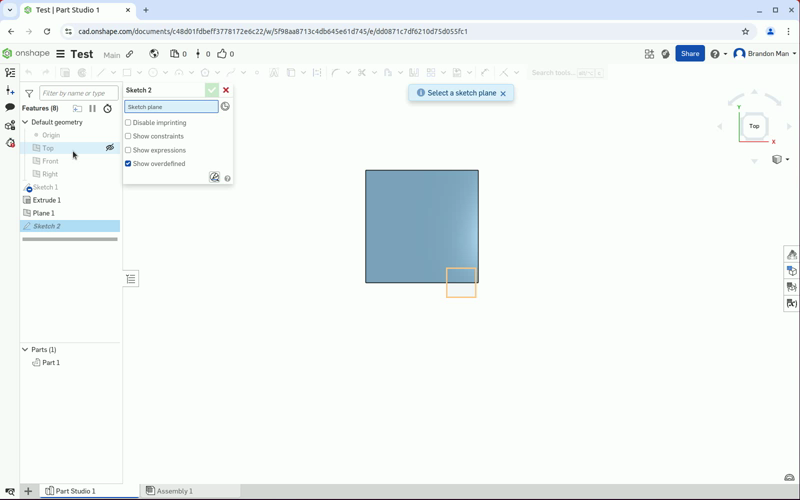
mouse_move(73, 215)
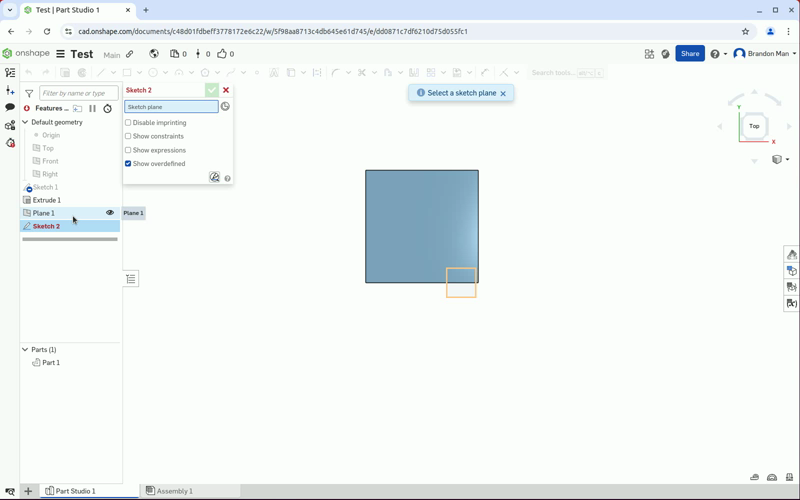
click(73, 215)
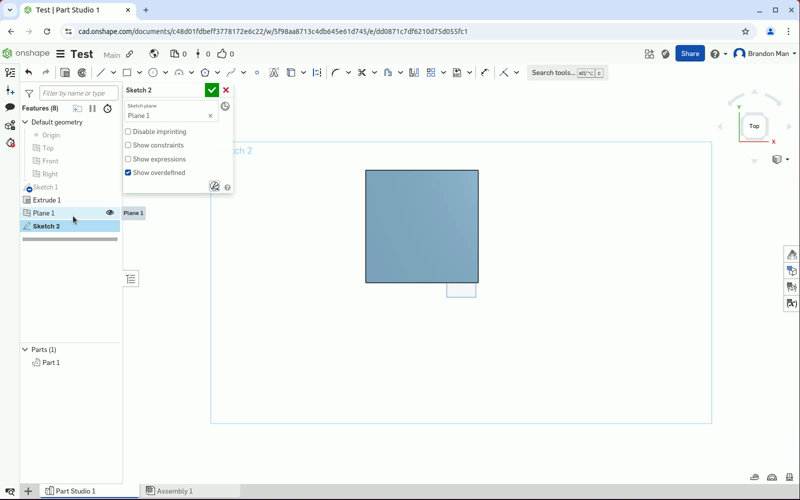
mouse_move(73, 352)
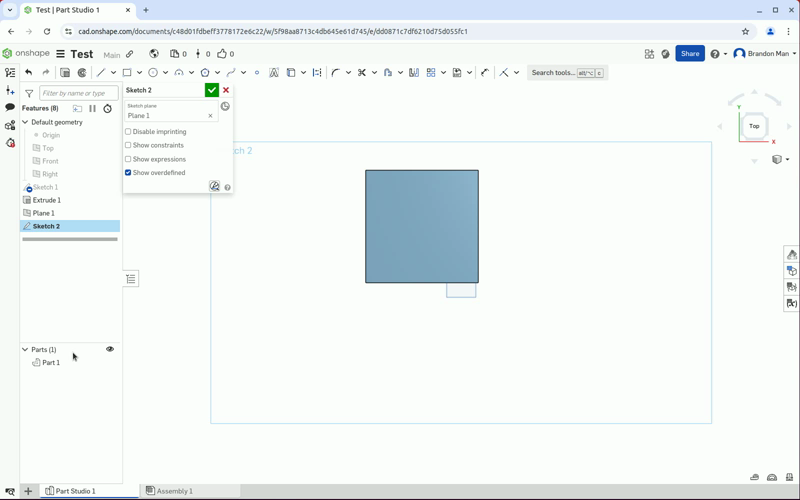
key(y)
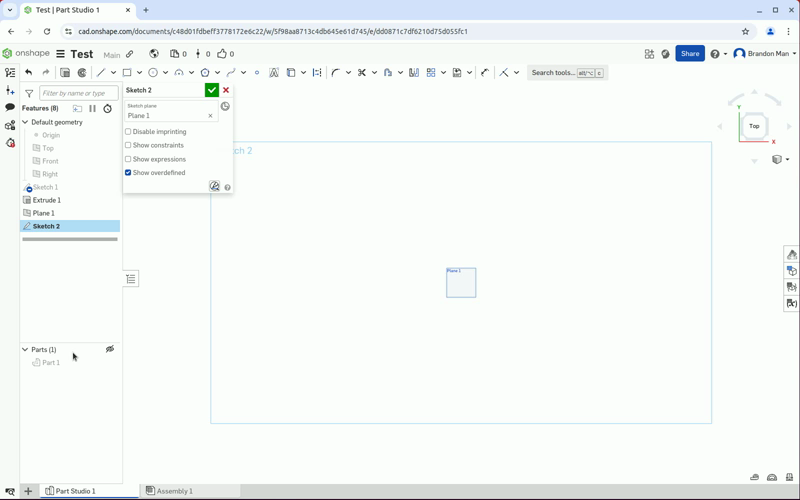
key(c)
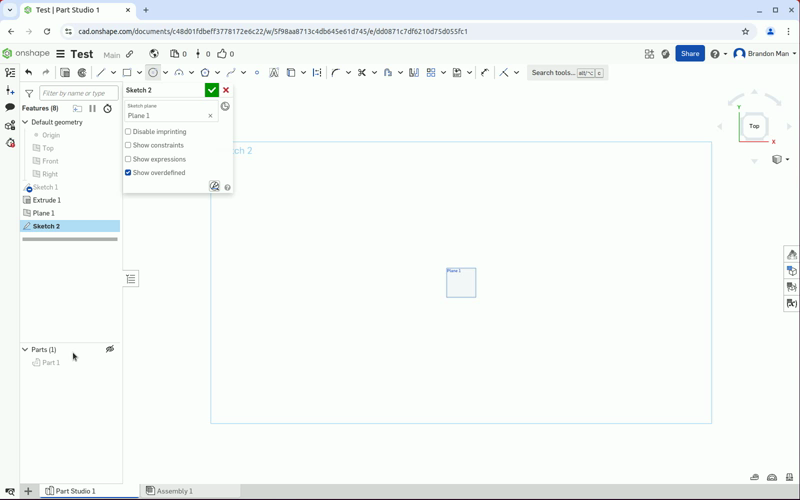
key_down(shift)
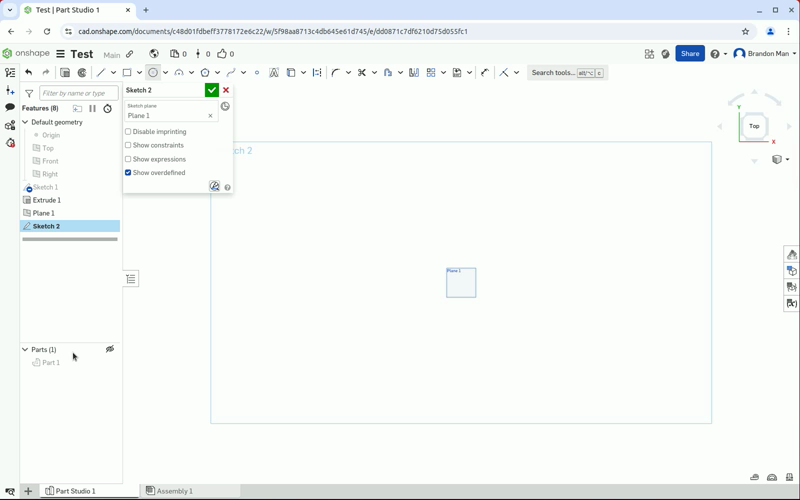
mouse_move(422, 226)
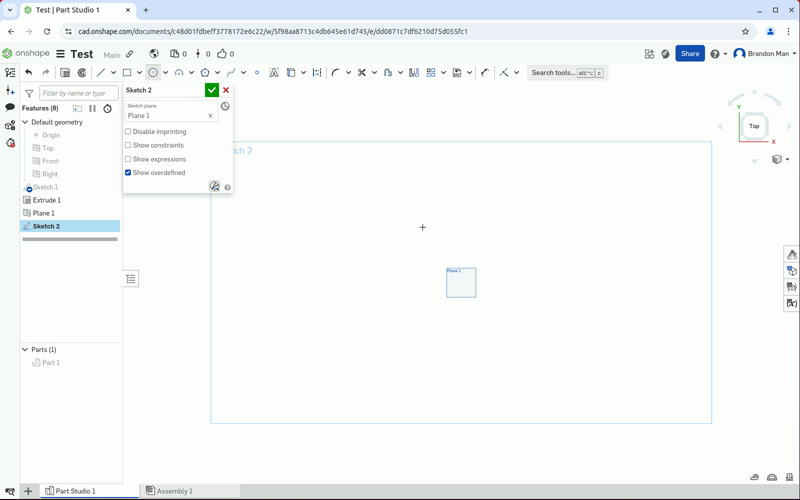
click(422, 226)
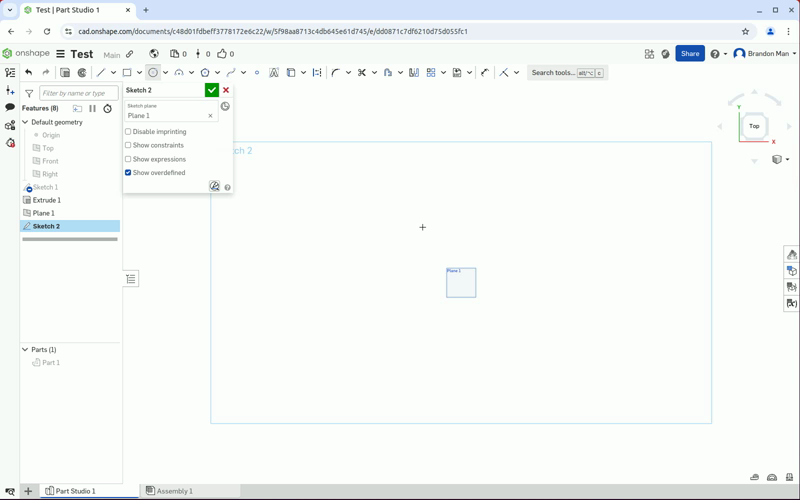
key_up(shift)
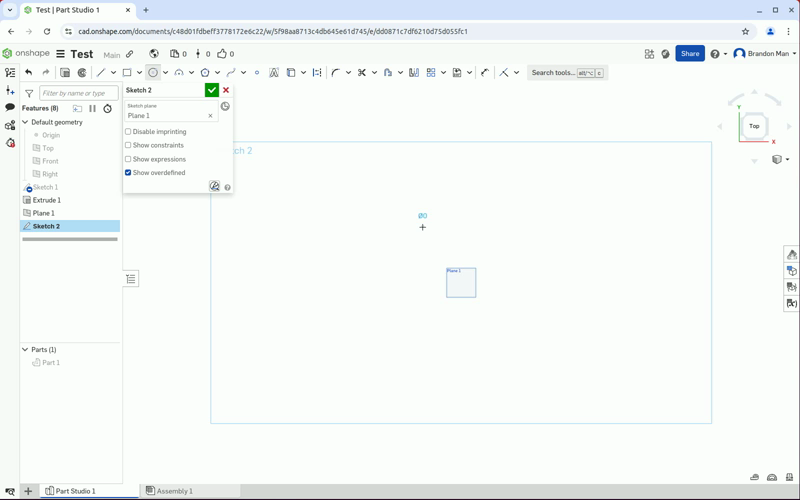
mouse_move(457, 226)
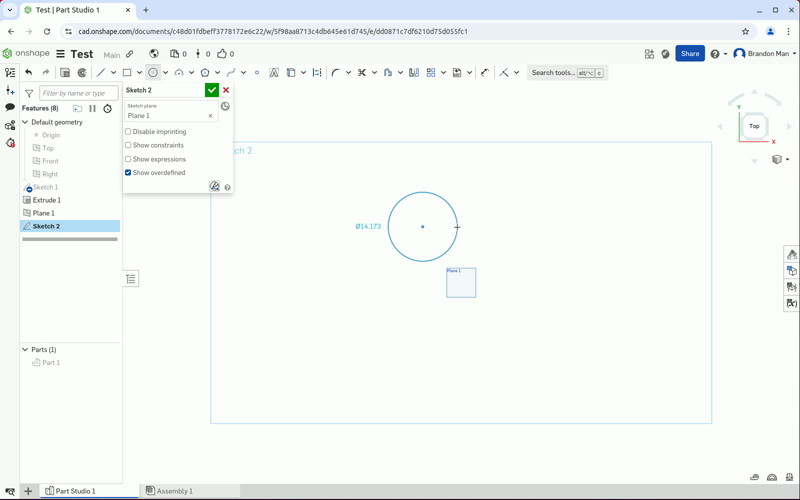
click(457, 226)
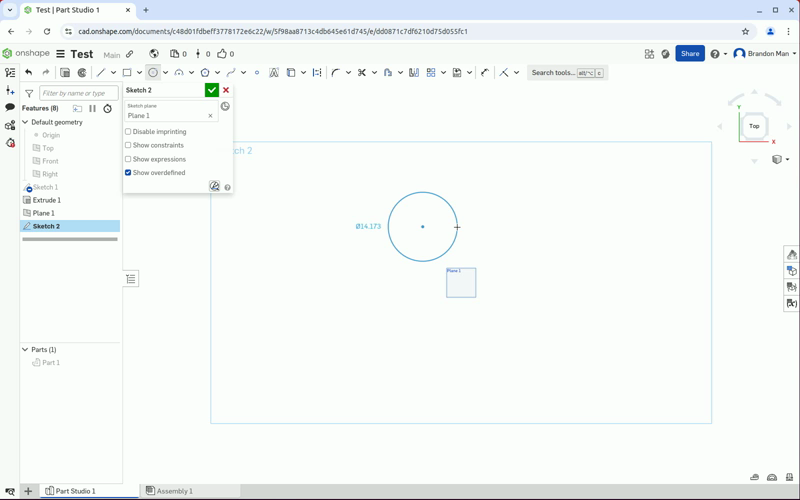
key(esc)
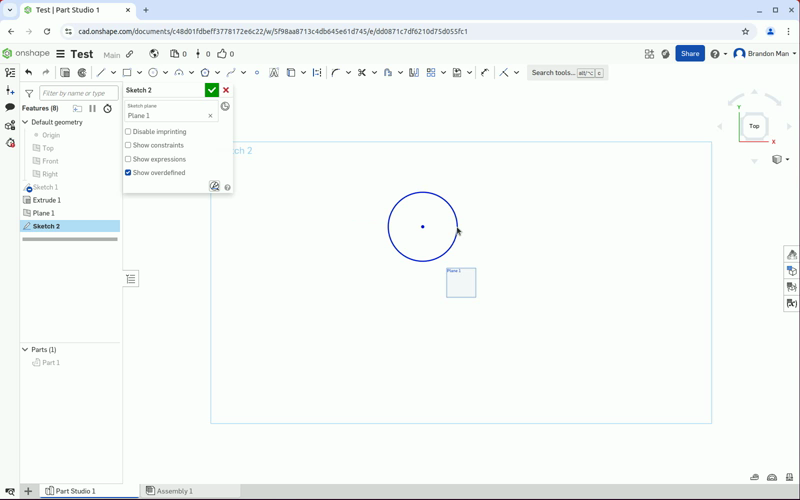
mouse_move(446, 242)
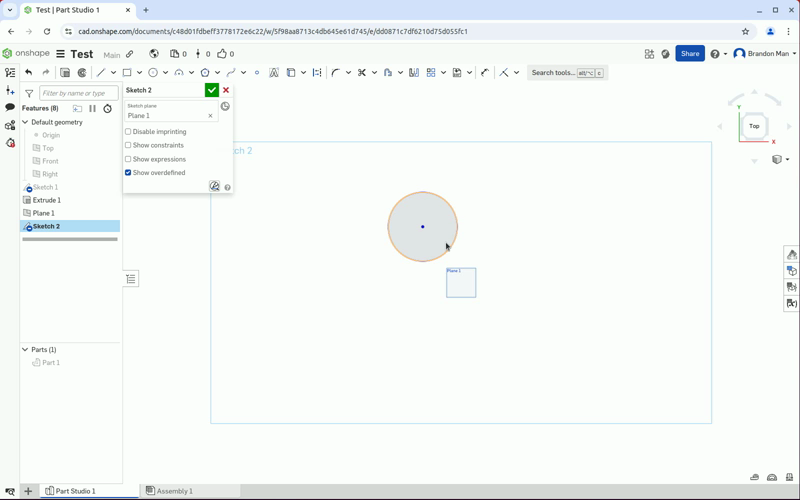
click(446, 242)
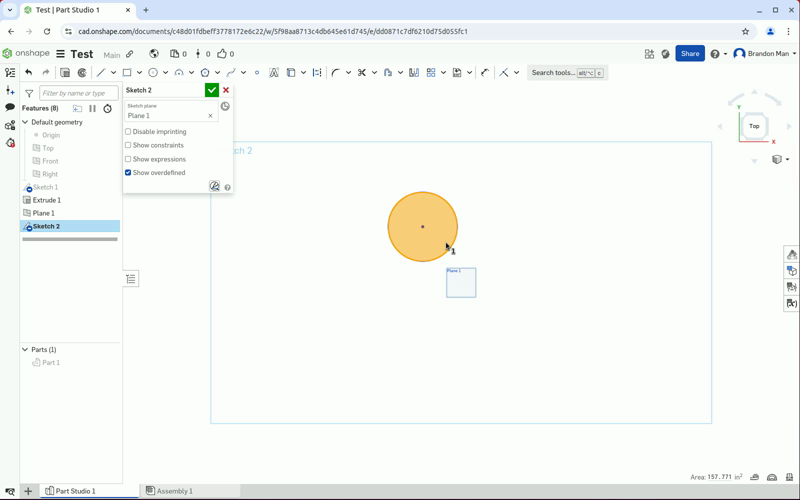
mouse_move(73, 352)
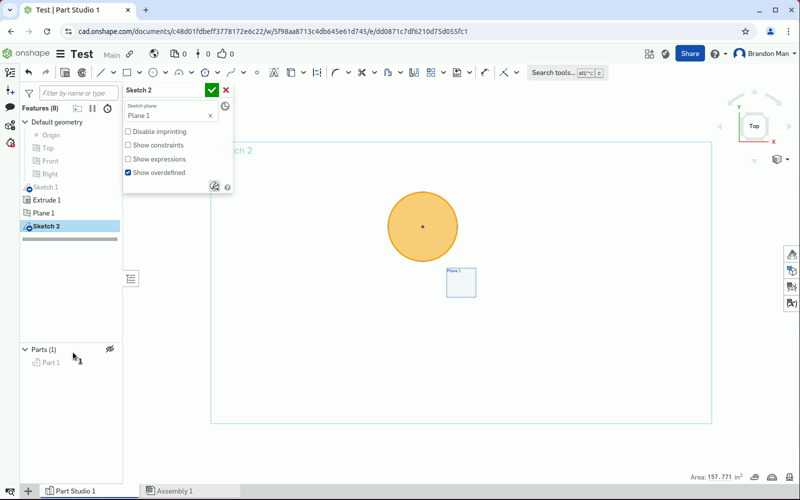
key(shift+y)
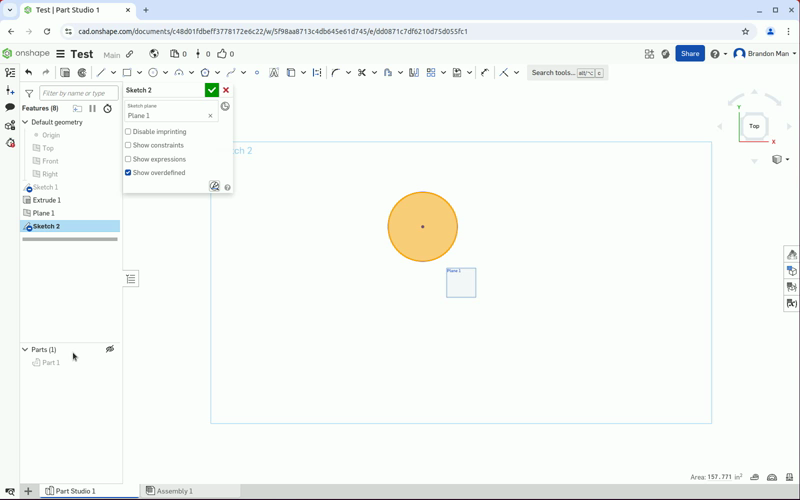
key(shift+e)
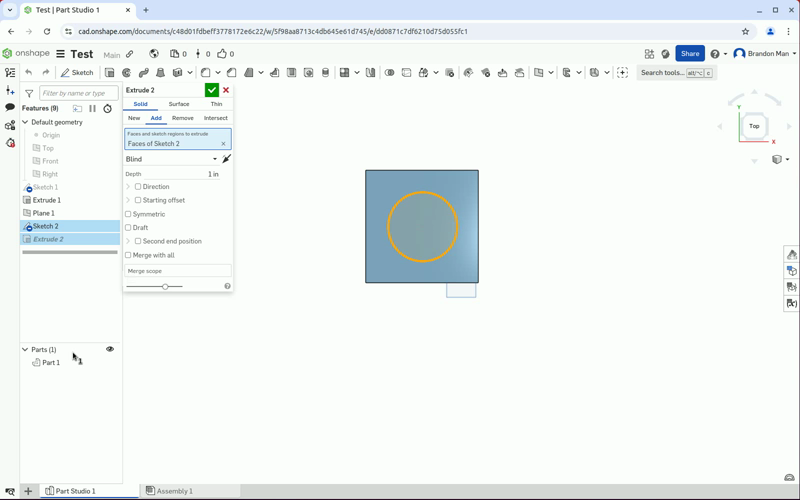
mouse_move(143, 106)
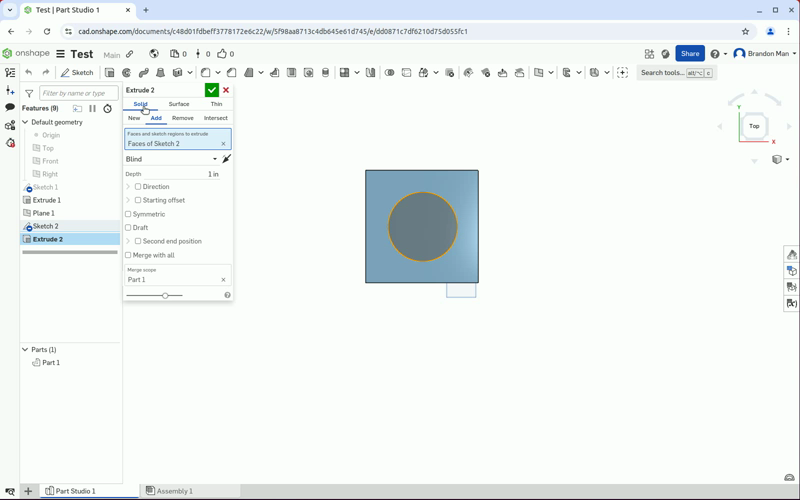
click(143, 106)
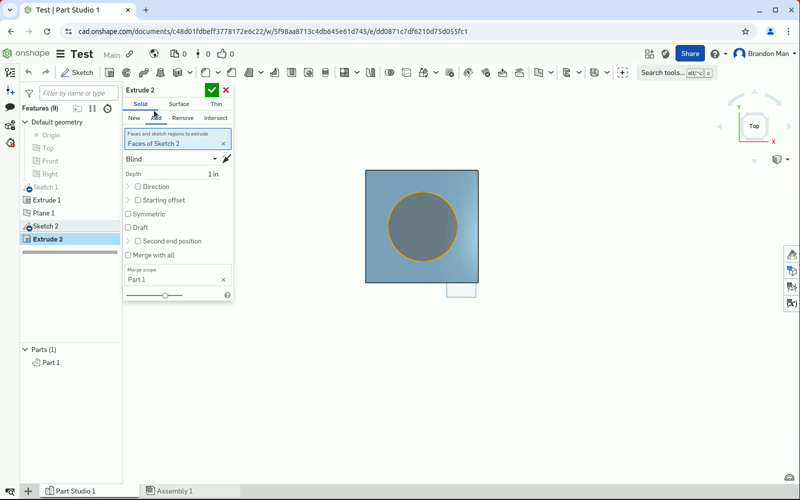
mouse_move(186, 120)
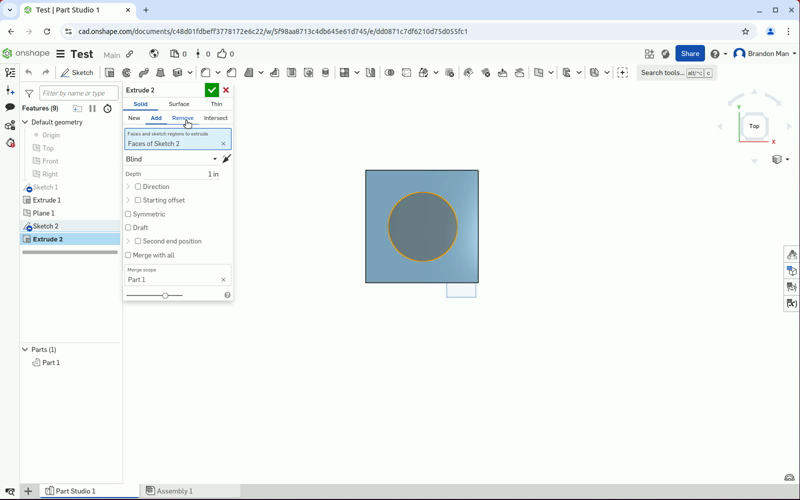
click(186, 120)
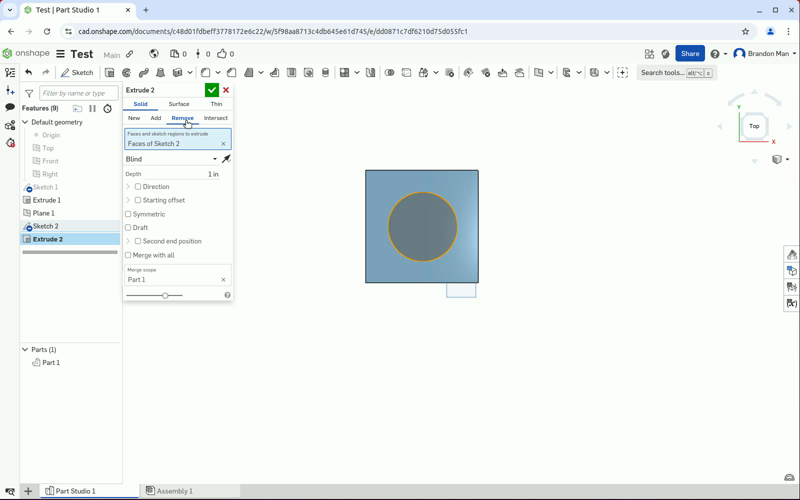
key(tab, 4)
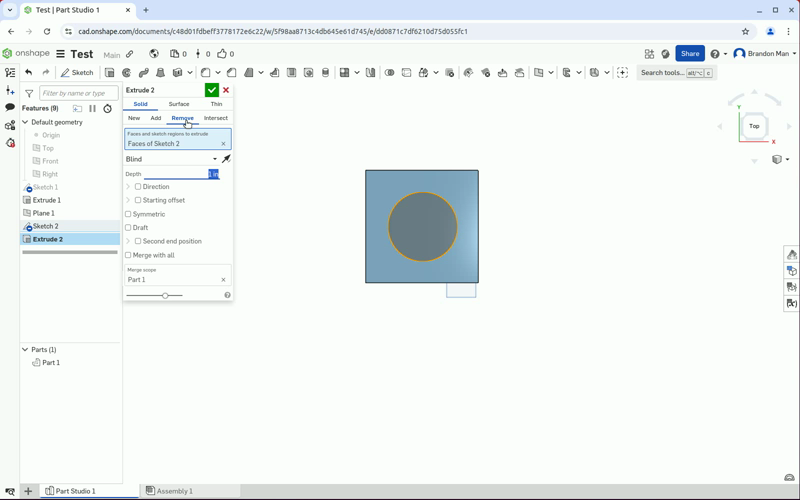
text(23.108)
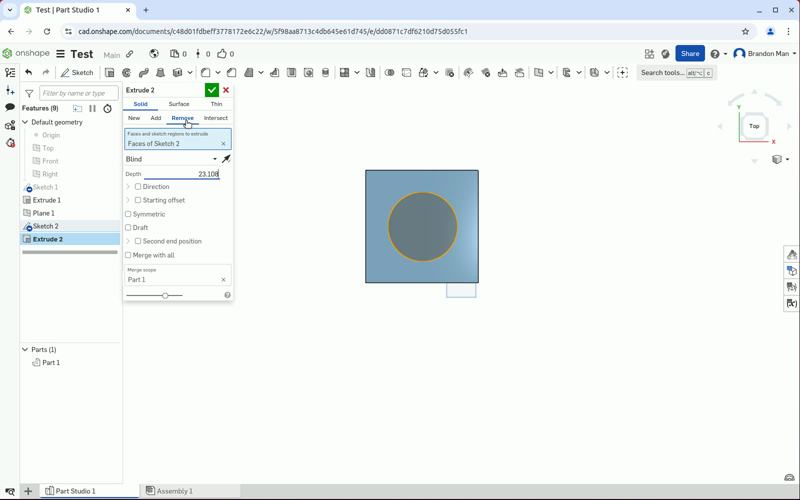
key(tab, 6)
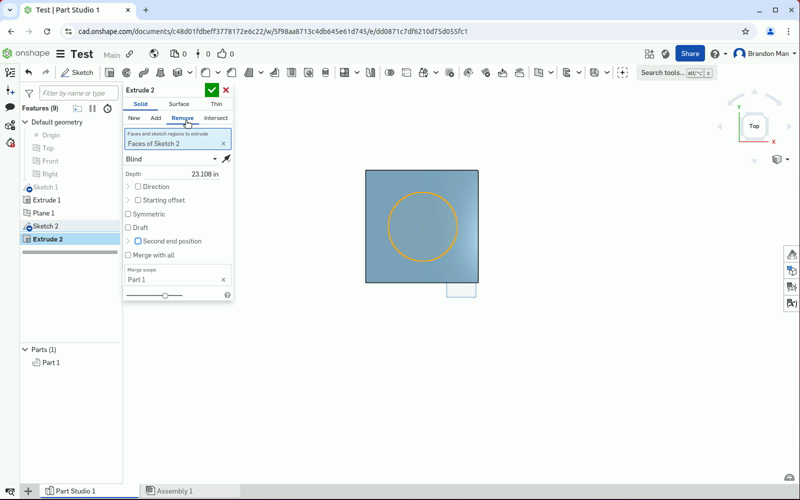
key(space)
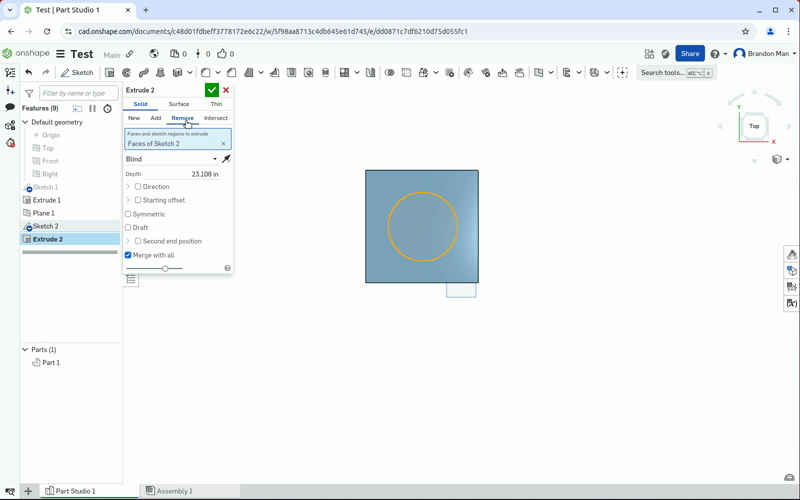
key(enter)
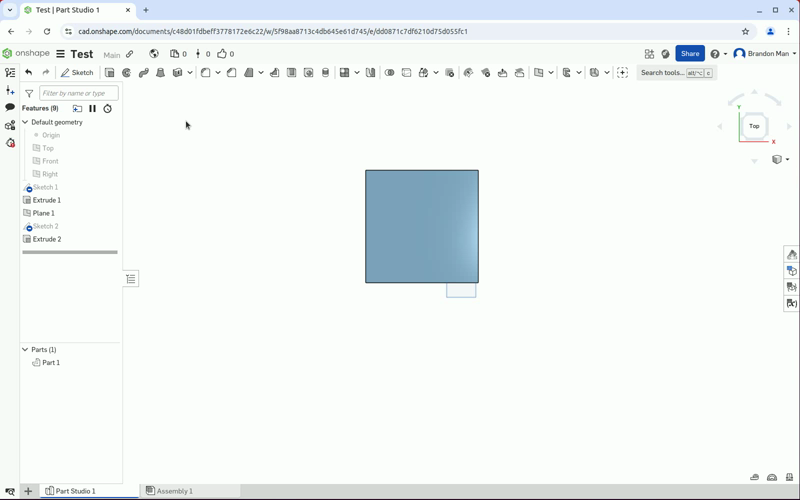
key(shift+h)
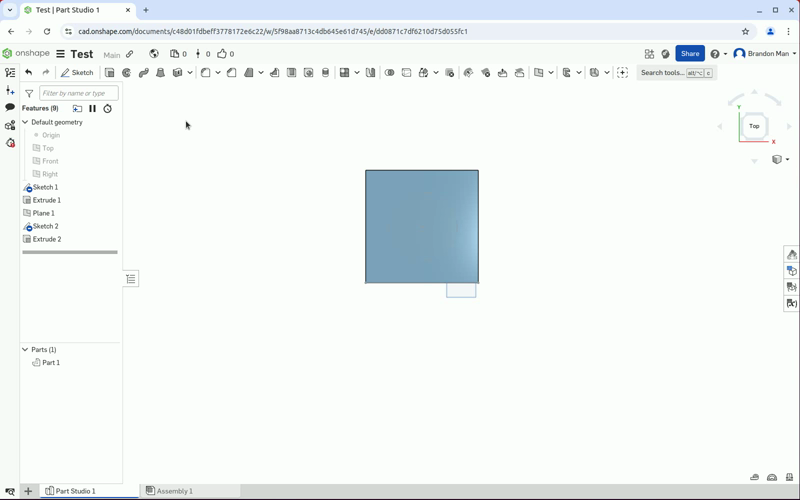
key(shift+h)
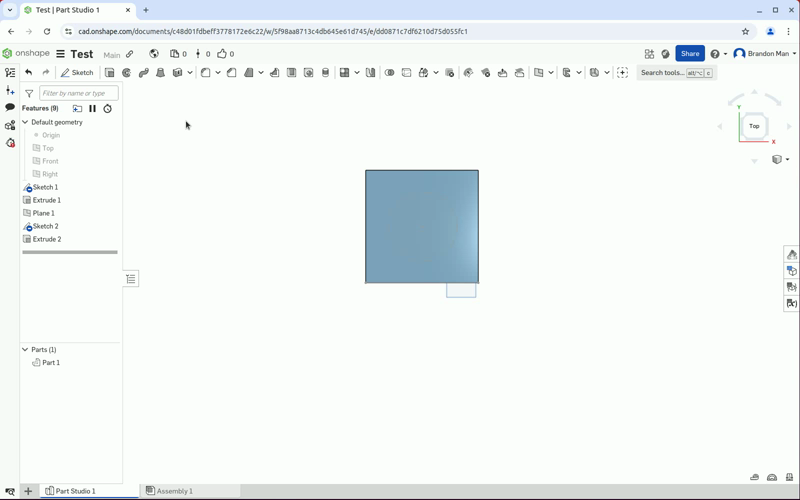
key(shift+7)
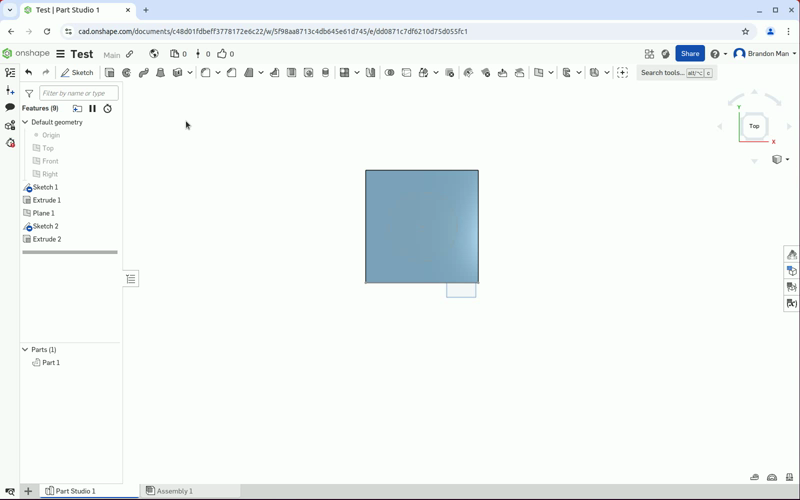
key(up, 3)
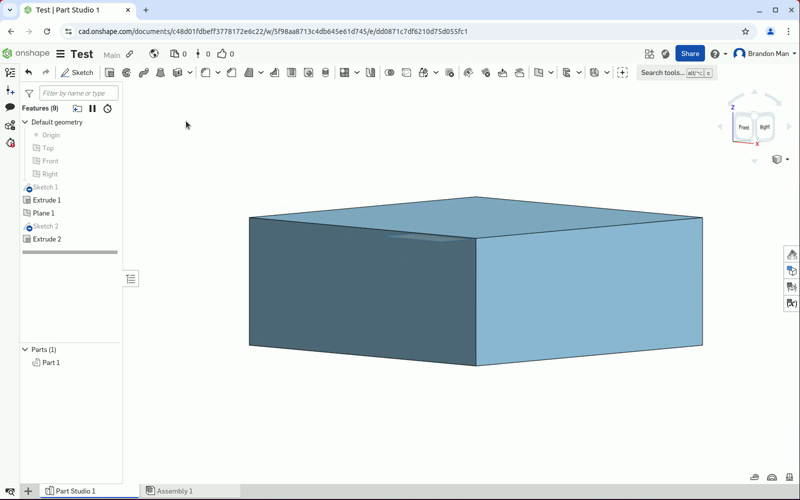
key(left, 3)
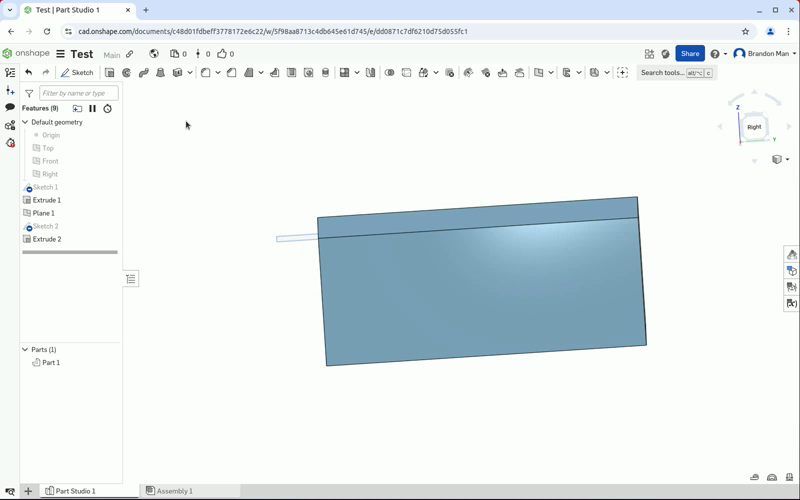
key(right, 3)
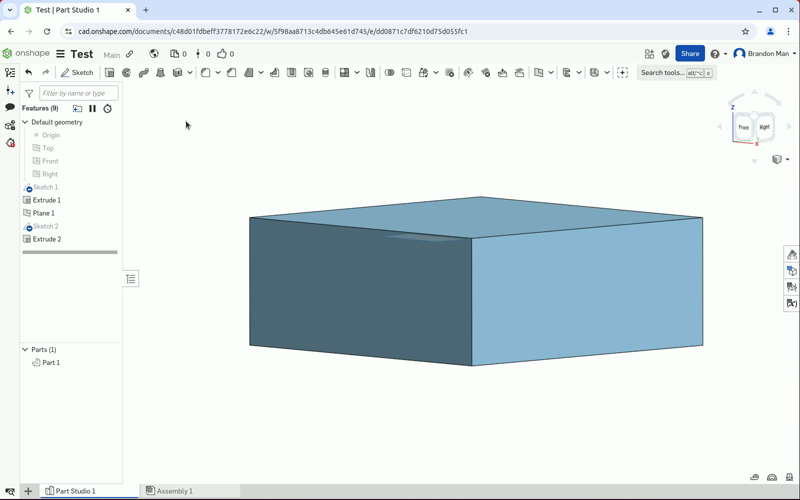
key(down, 3)
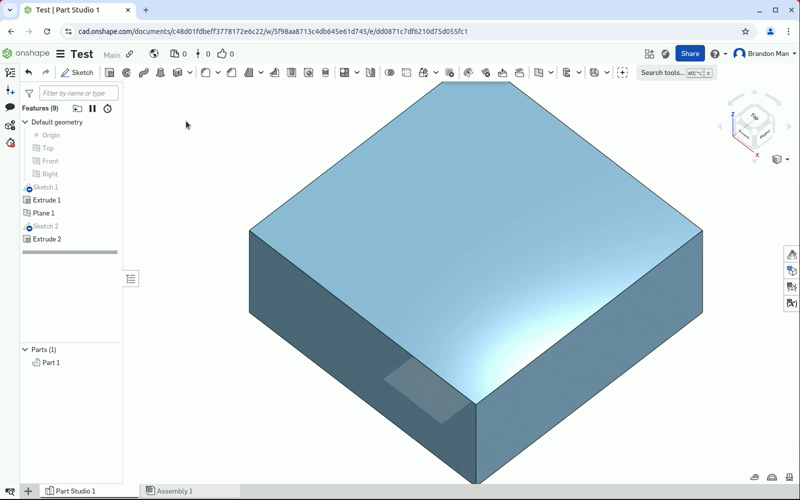
mouse_move(73, 189)
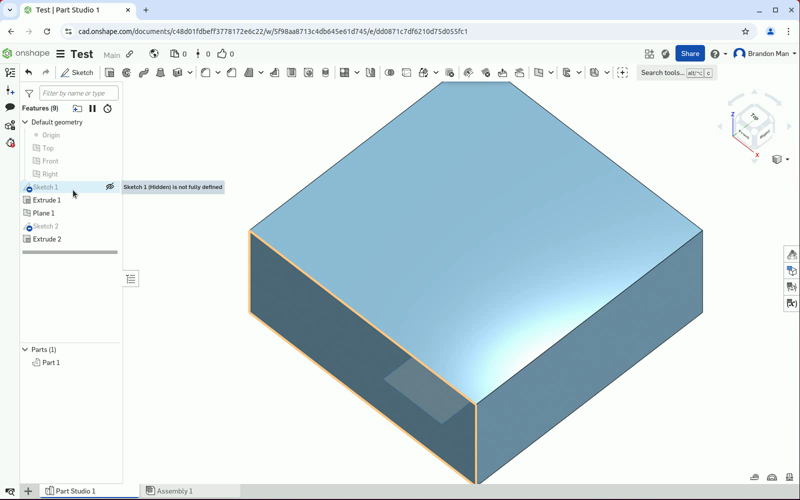
click(73, 189)